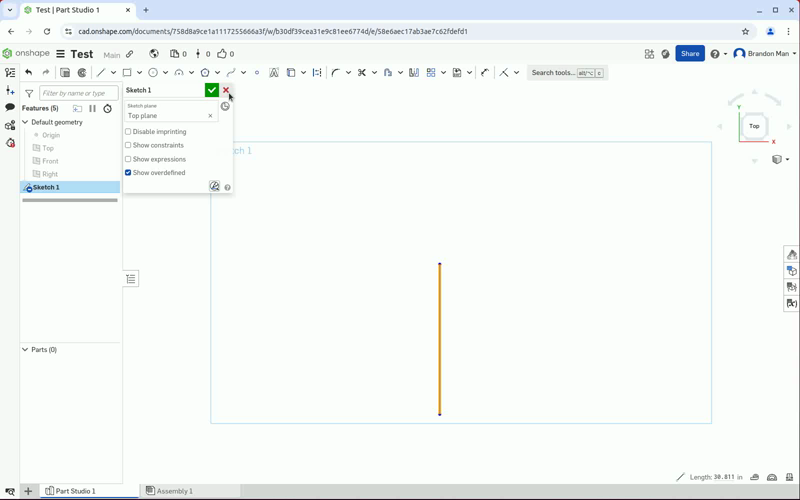
key(shift+h)
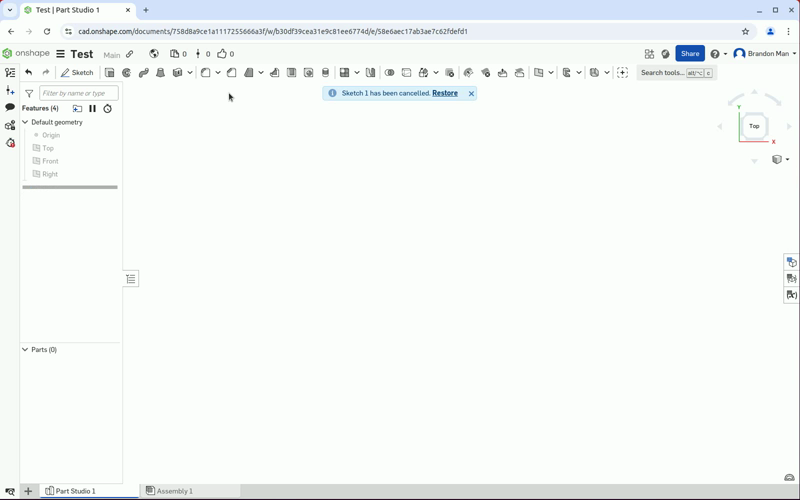
mouse_move(73, 352)
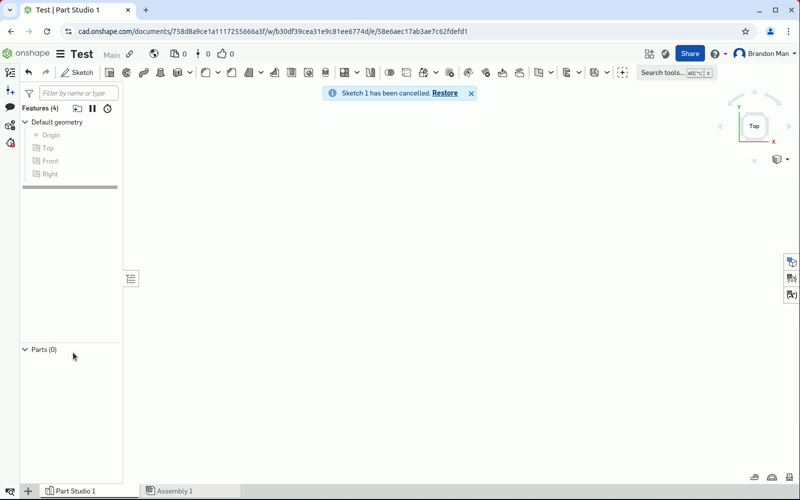
key(y)
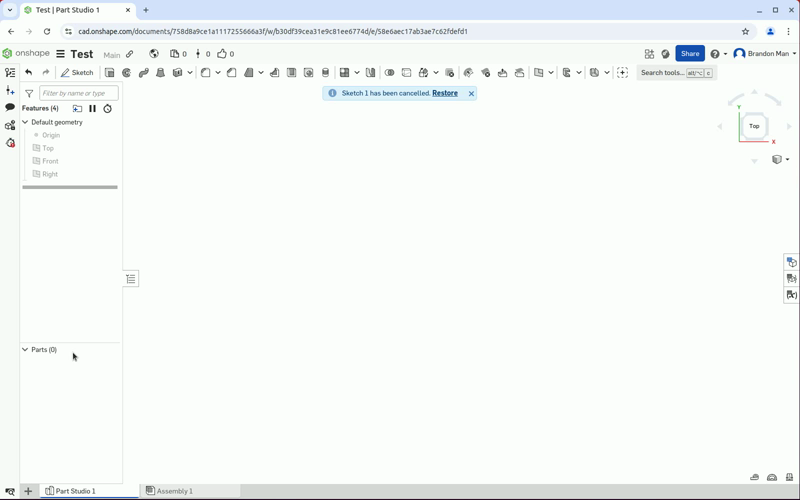
key(shift+p)
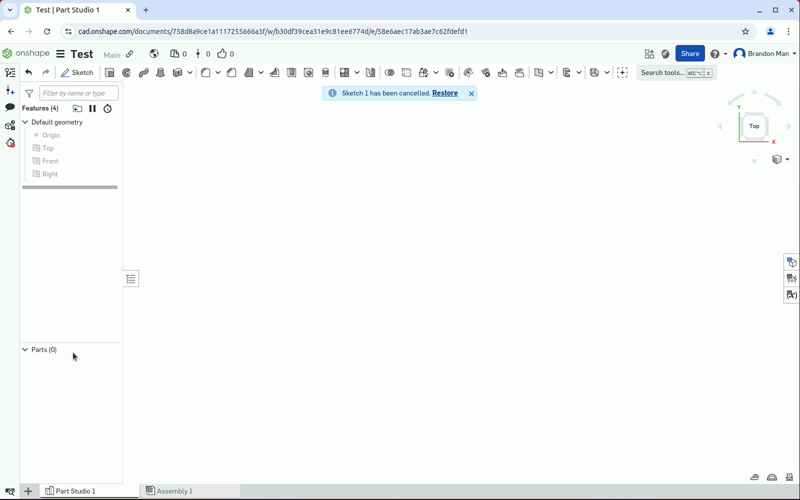
key(space)
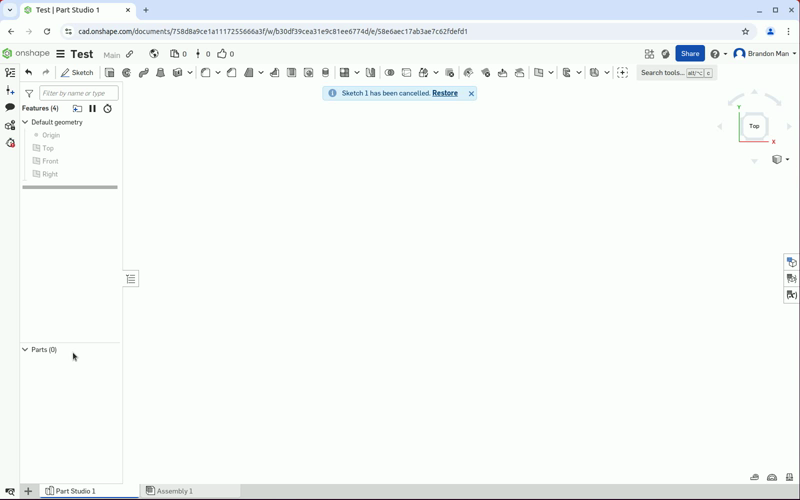
key_down(shift)
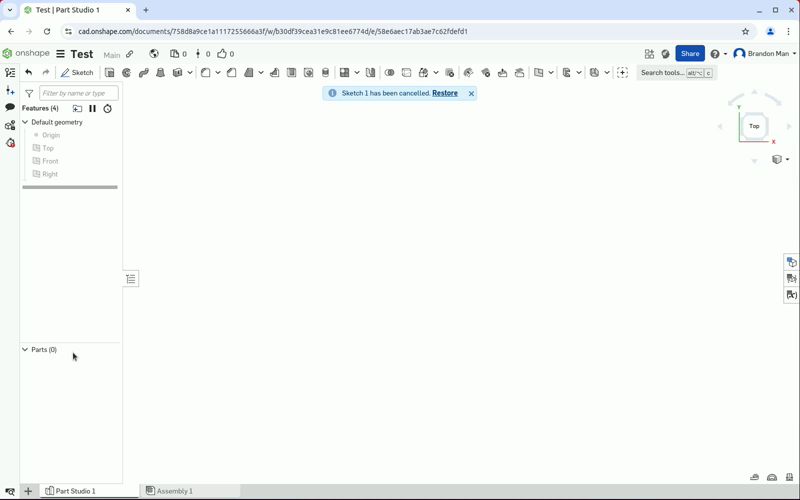
key(up)
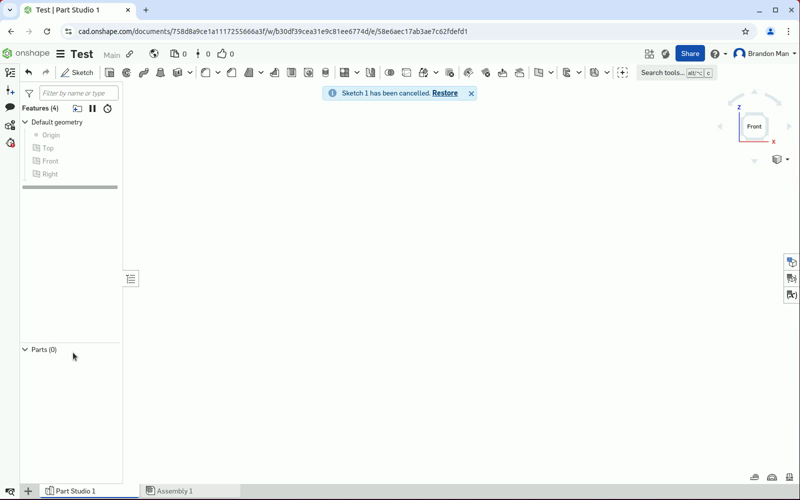
key_up(shift)
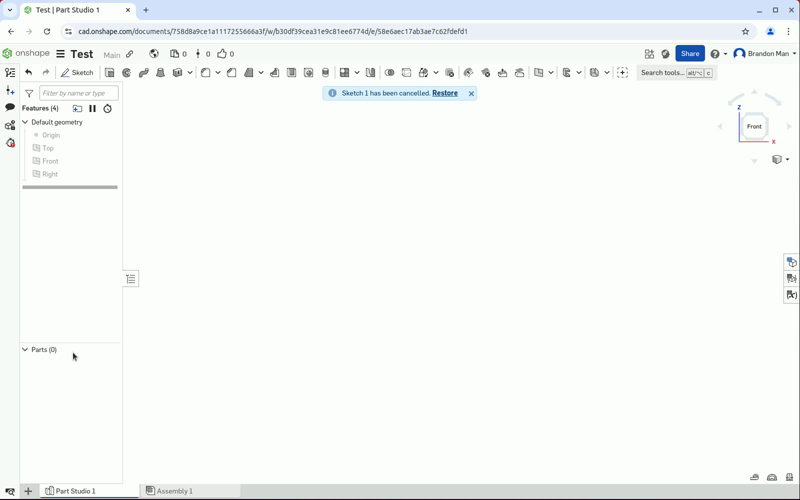
mouse_move(73, 352)
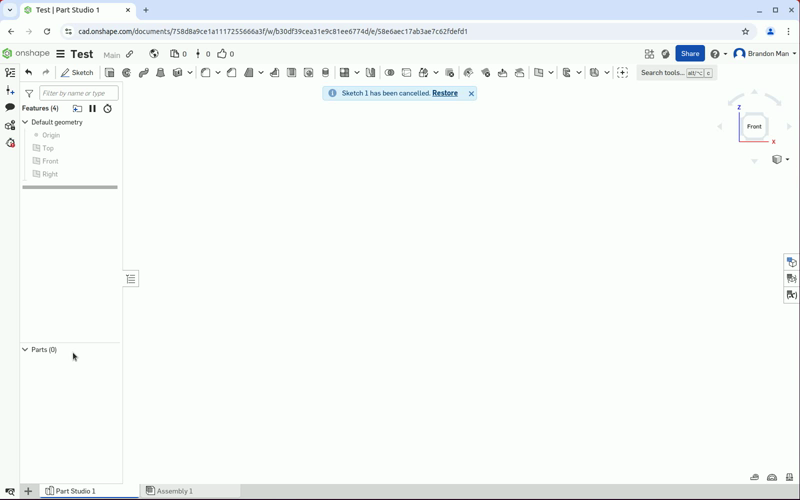
key(shift+y)
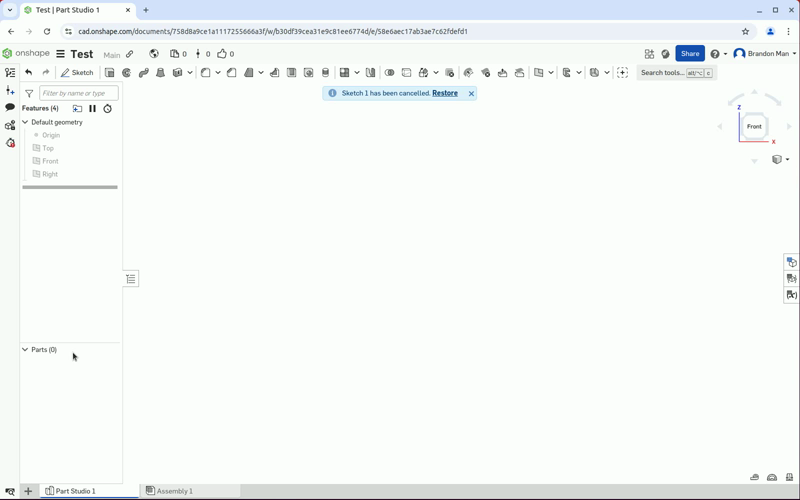
key(shift+s)
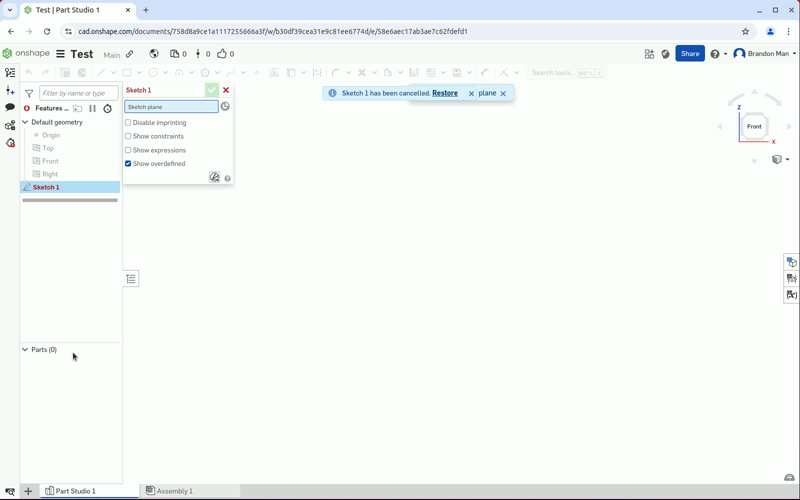
mouse_move(73, 163)
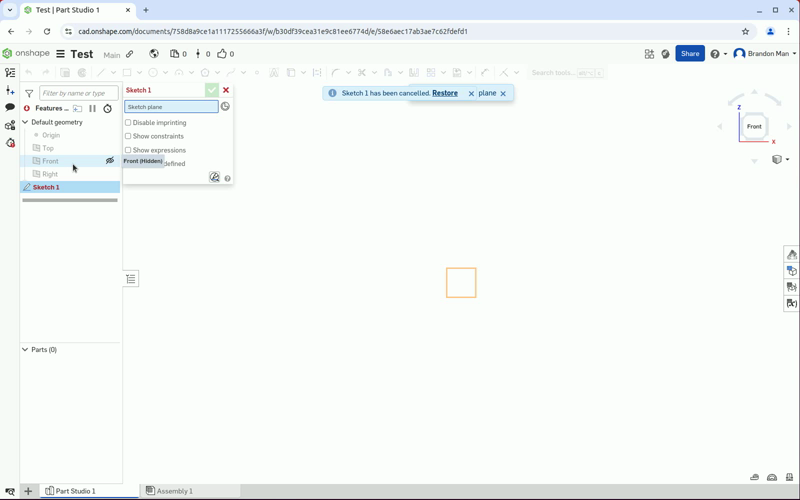
click(73, 163)
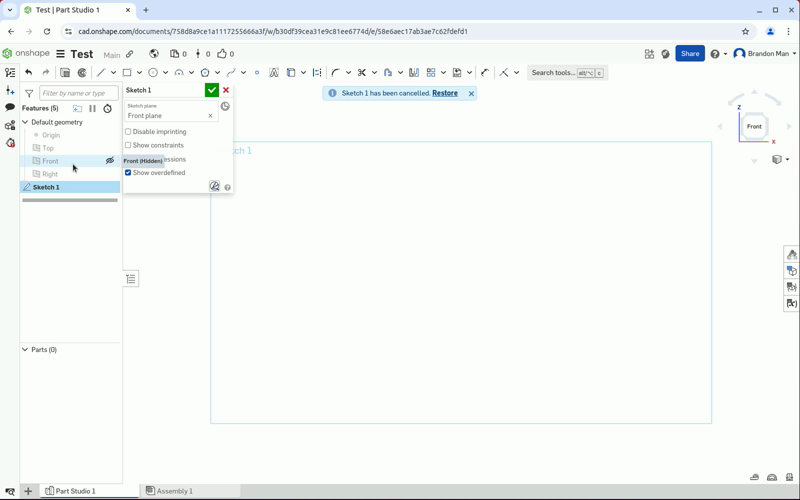
mouse_move(73, 352)
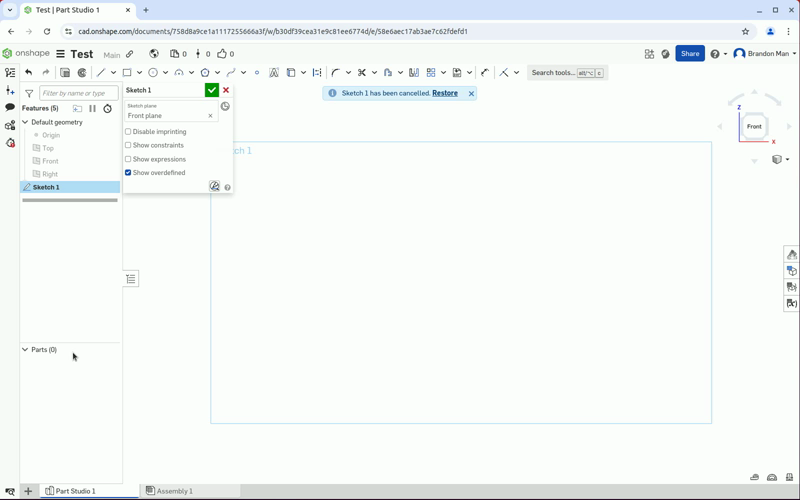
key(y)
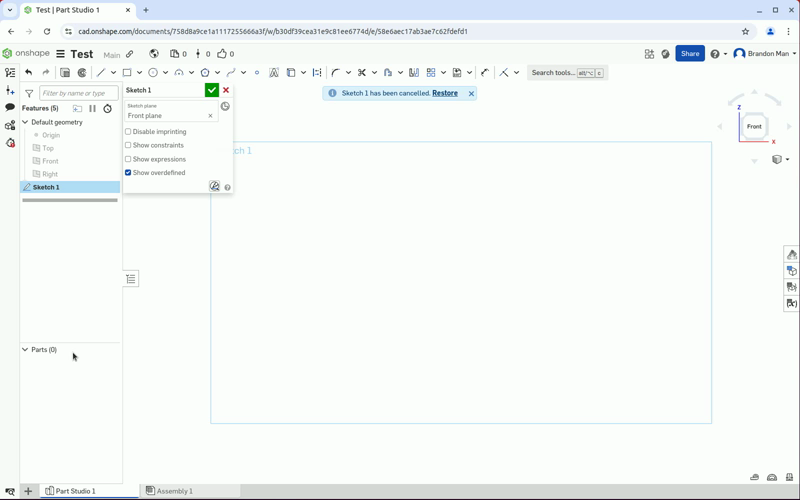
key(l)
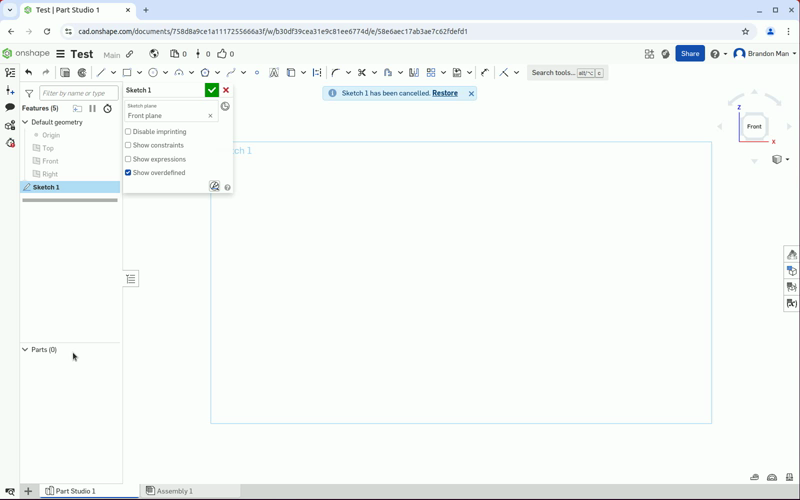
key_down(shift)
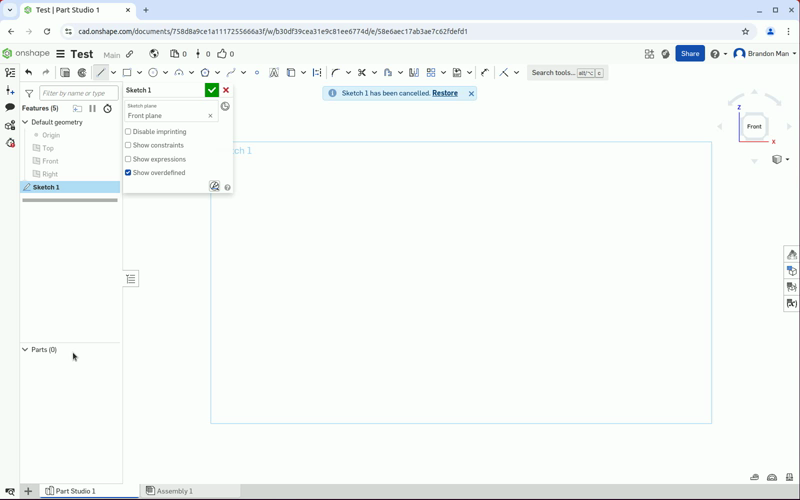
mouse_move(348, 282)
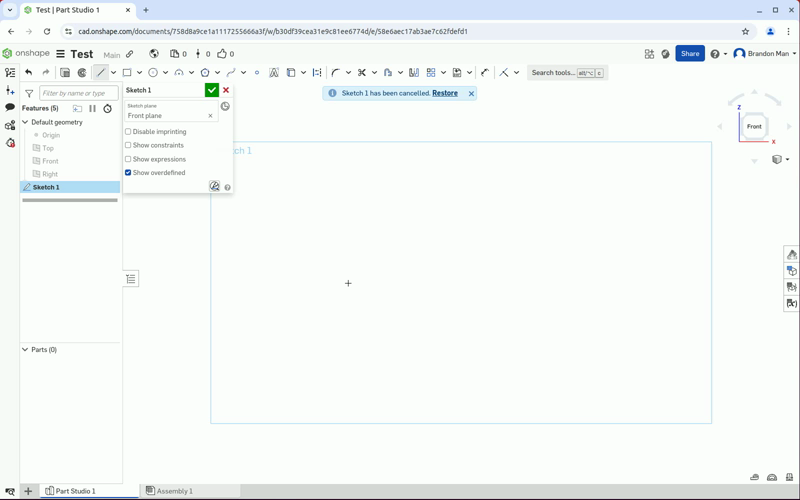
click(348, 282)
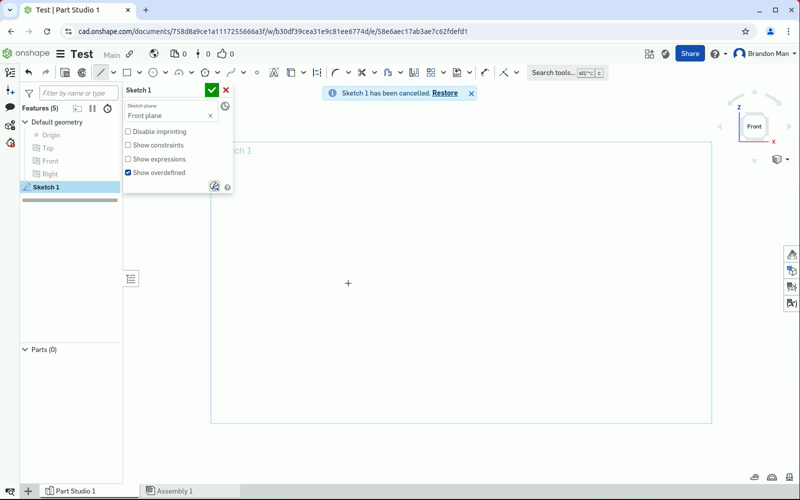
key_up(shift)
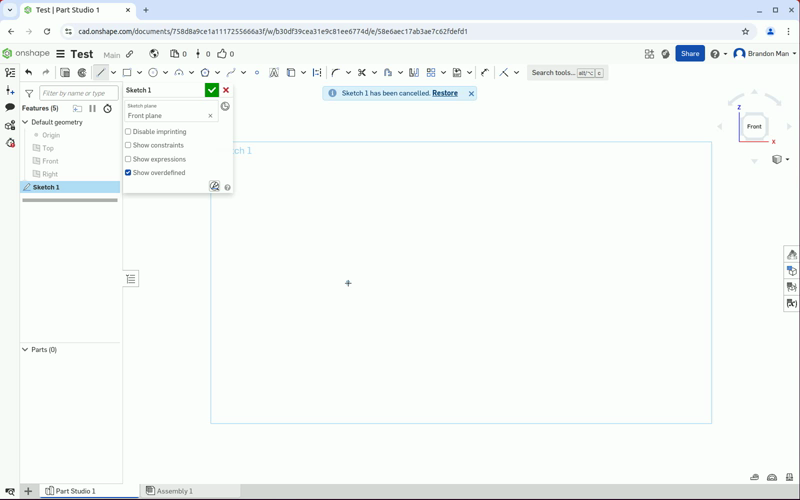
key_down(shift)
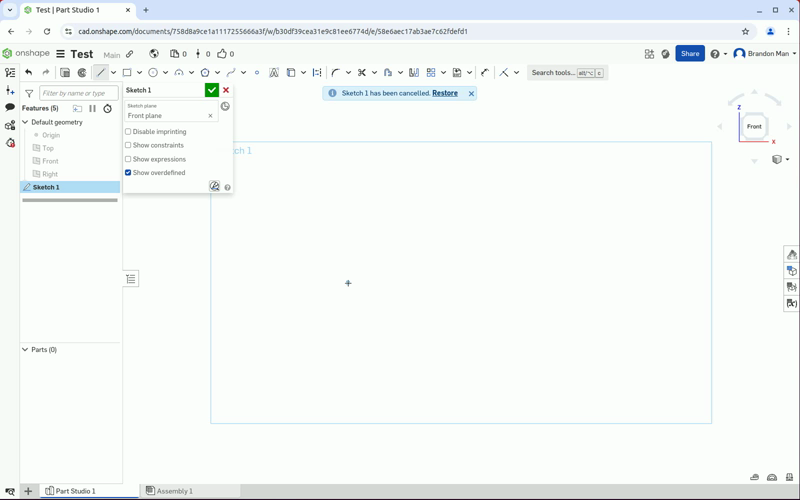
mouse_move(460, 282)
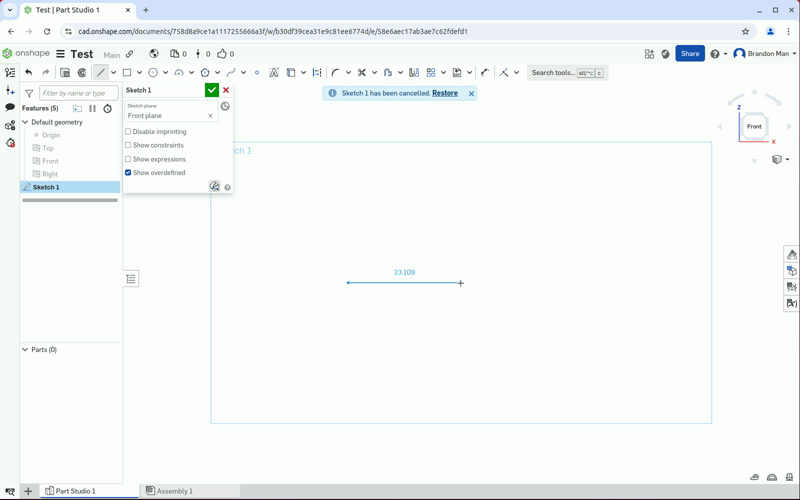
click(460, 282)
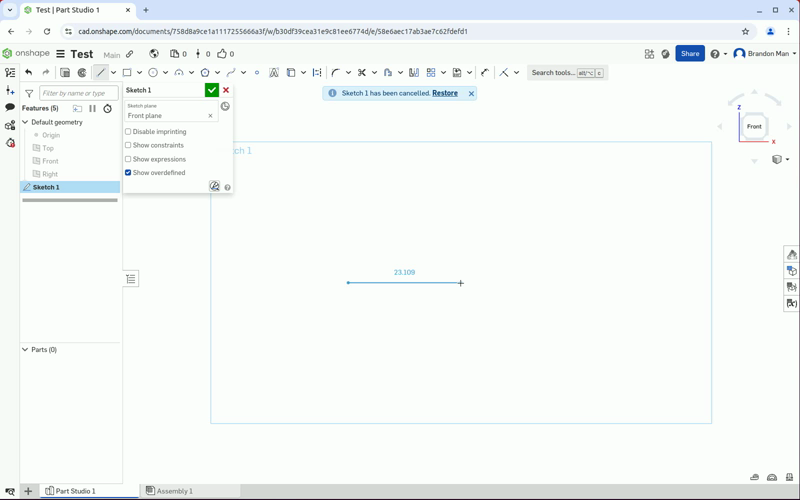
key_up(shift)
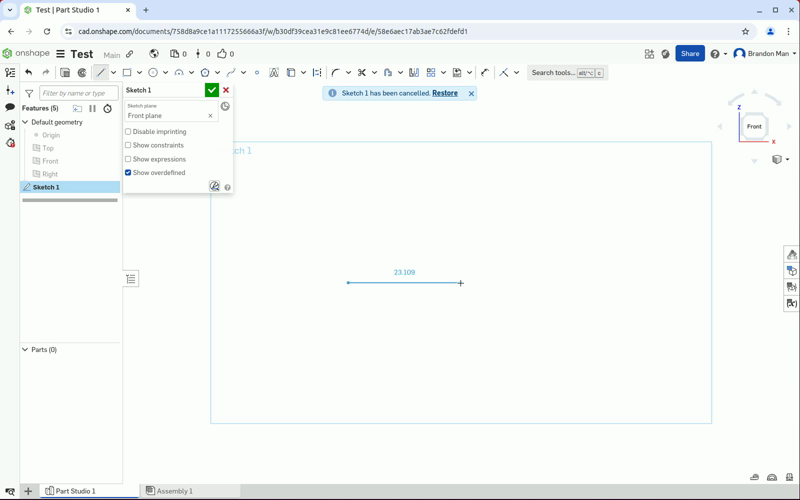
key_down(shift)
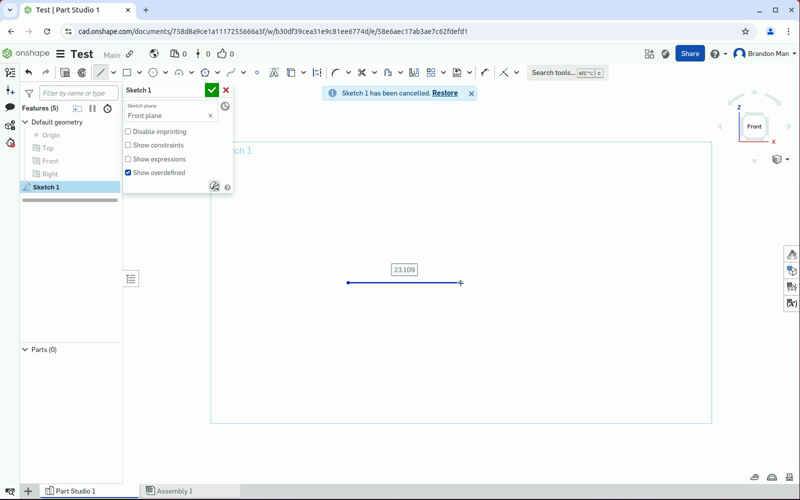
mouse_move(460, 170)
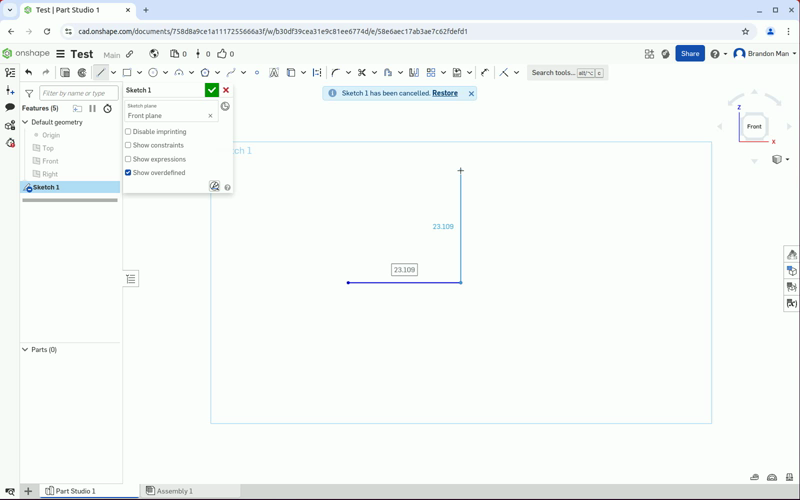
click(460, 170)
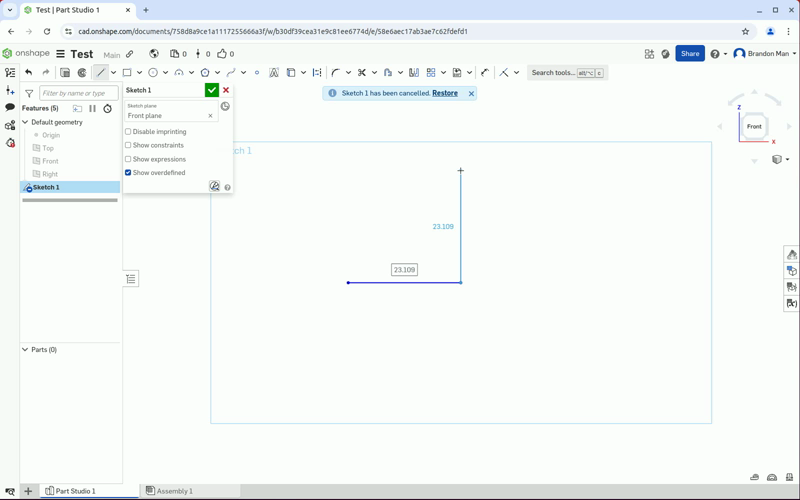
key_up(shift)
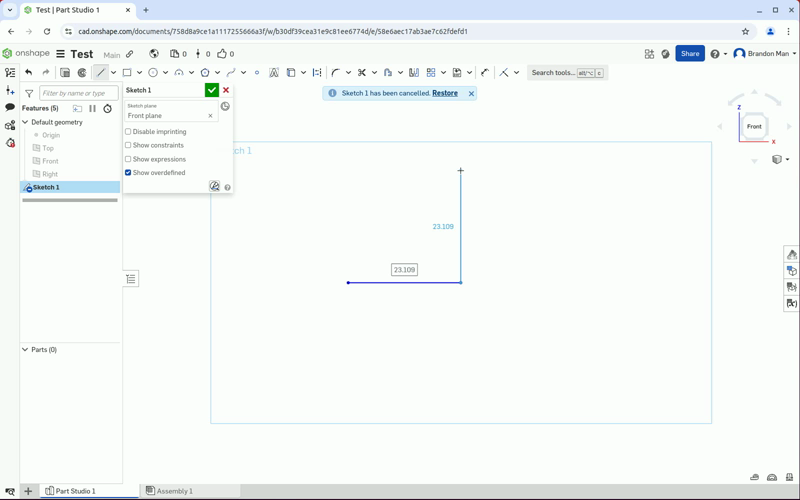
key_down(shift)
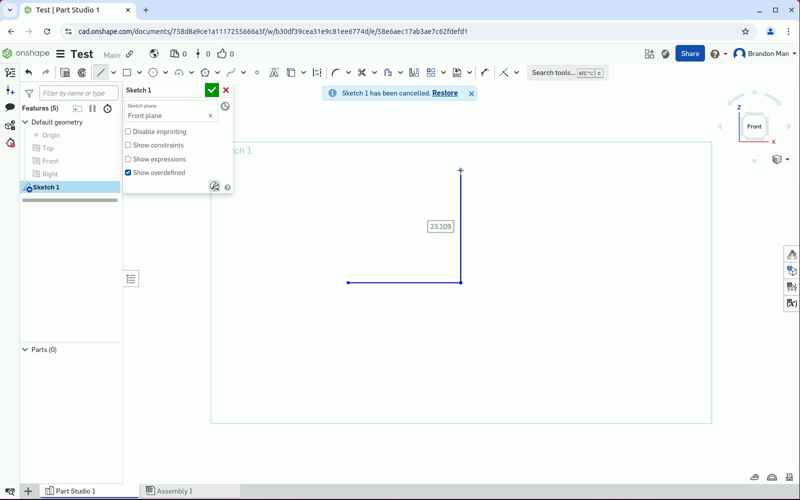
mouse_move(348, 170)
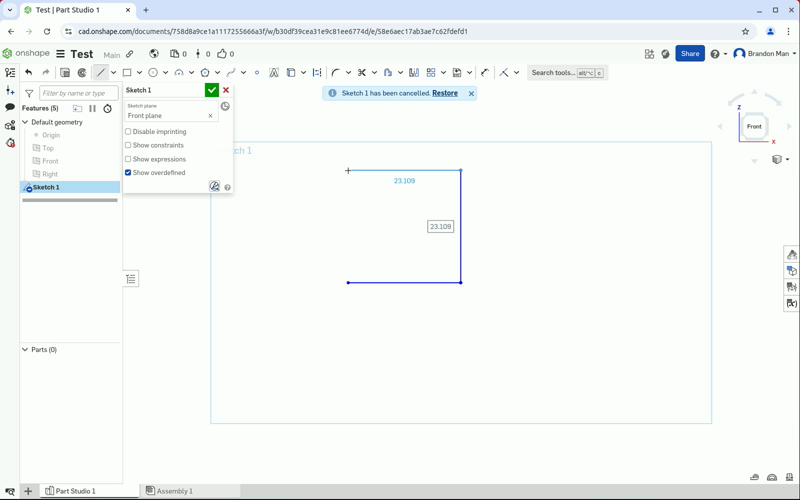
click(348, 170)
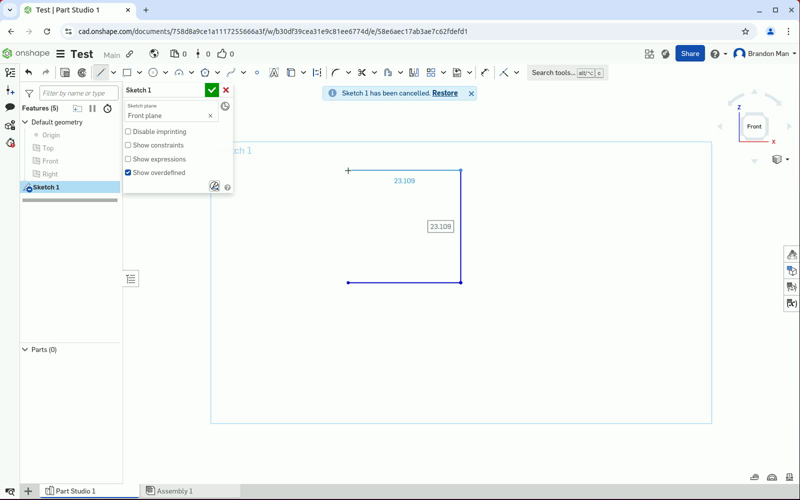
key_up(shift)
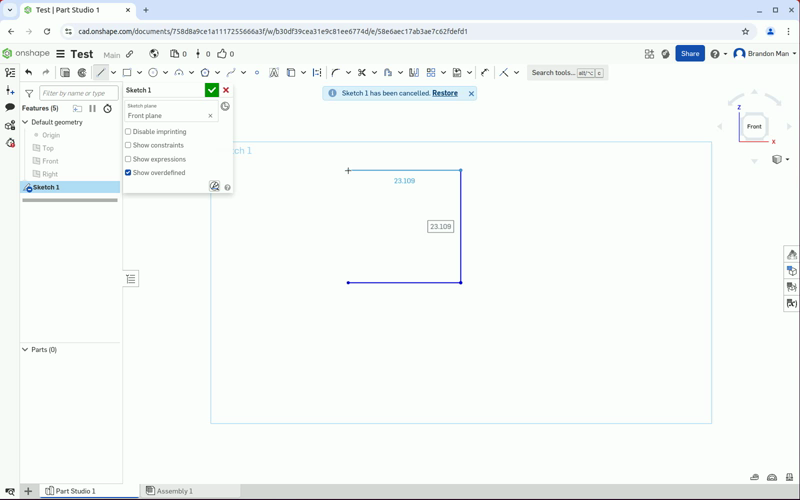
key_down(shift)
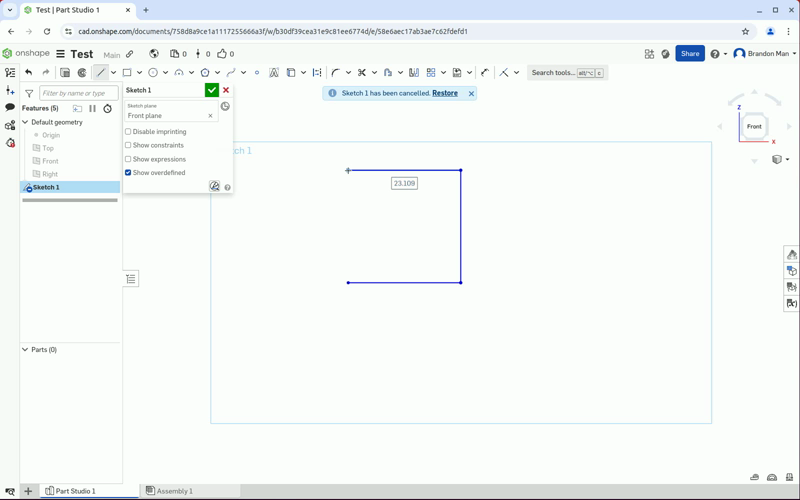
mouse_move(348, 282)
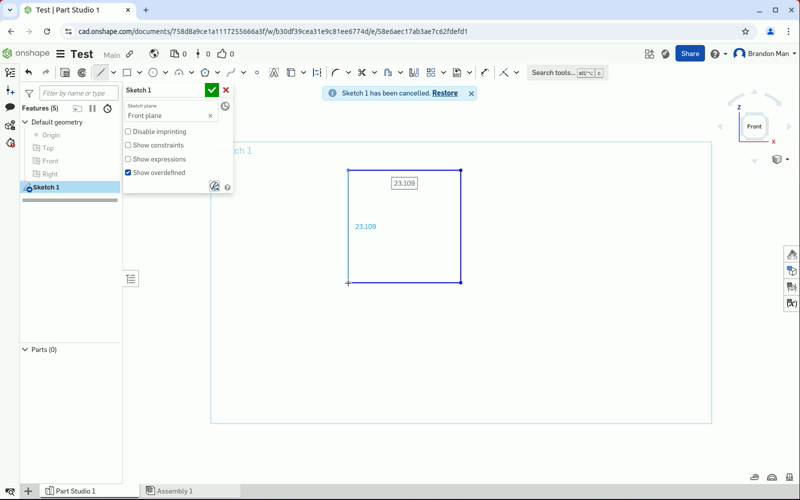
key_up(shift)
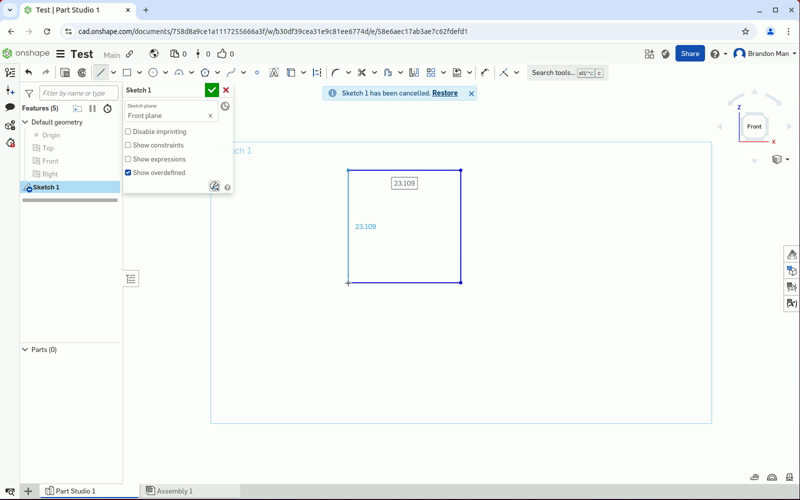
click(348, 282)
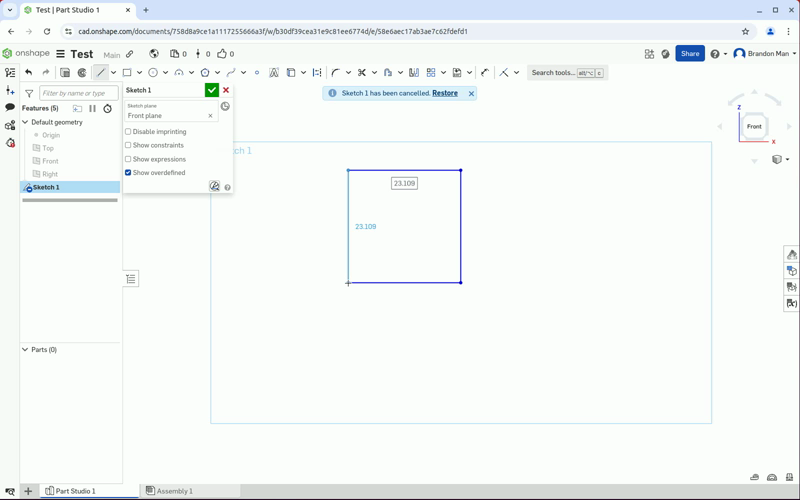
key(esc)
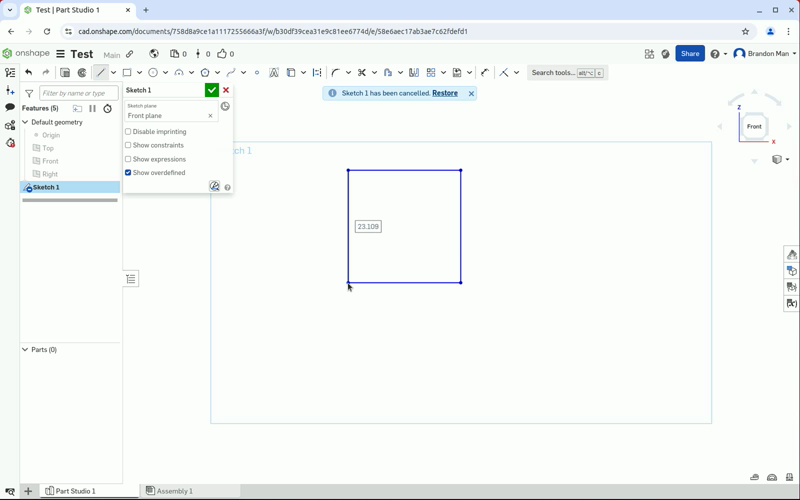
mouse_move(446, 222)
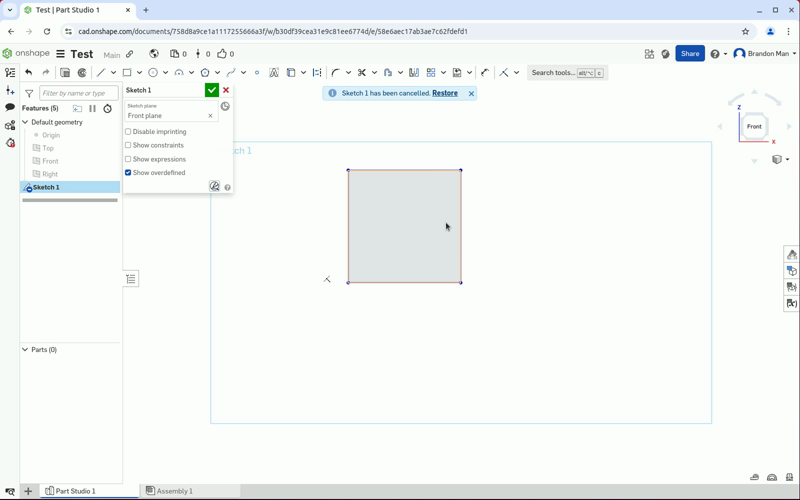
click(446, 222)
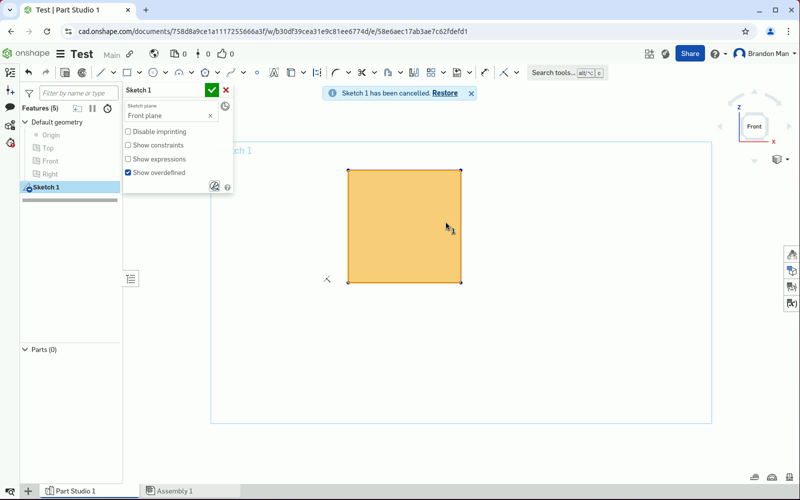
mouse_move(73, 352)
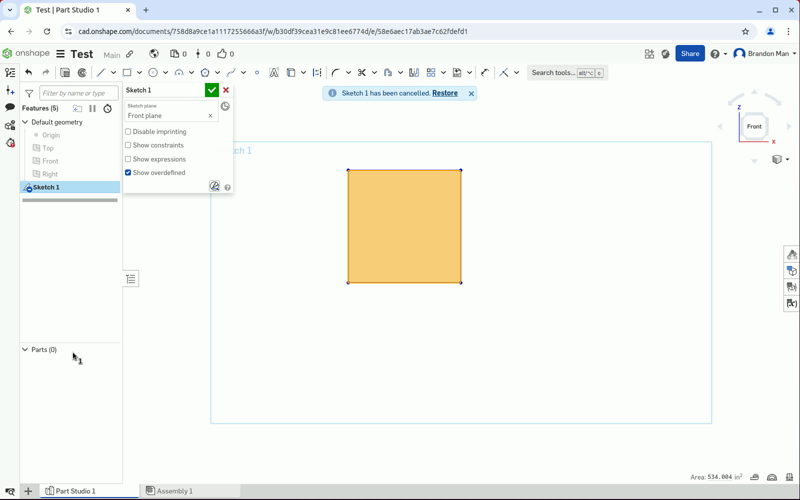
key(shift+y)
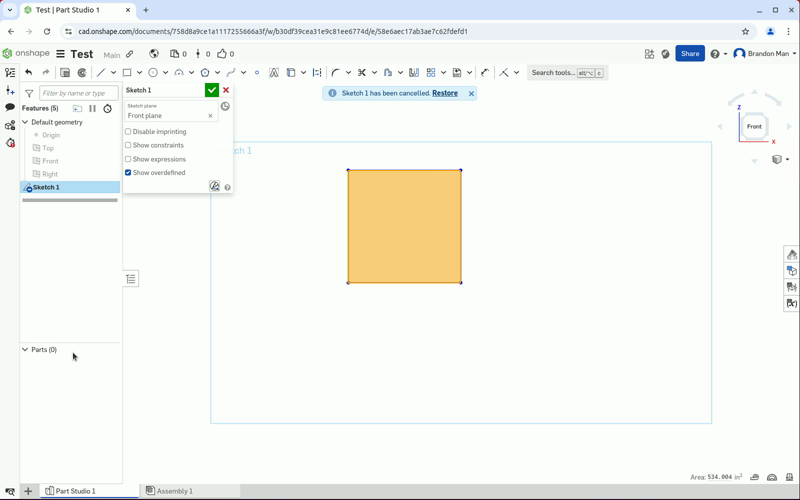
key(shift+e)
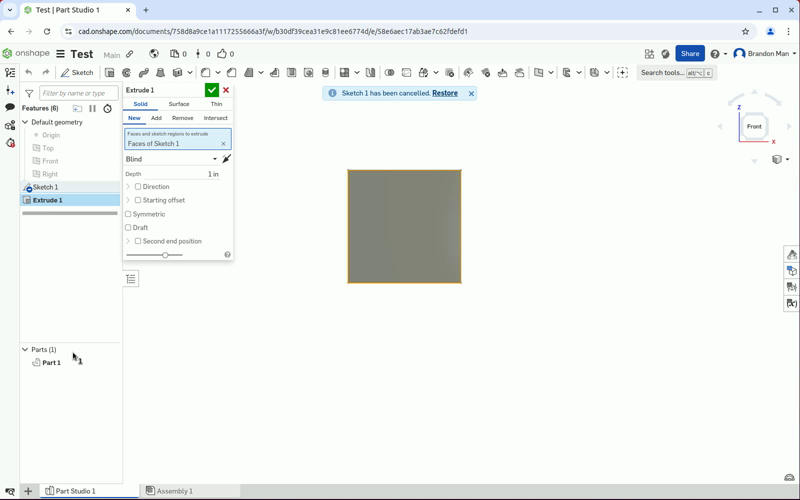
mouse_move(143, 106)
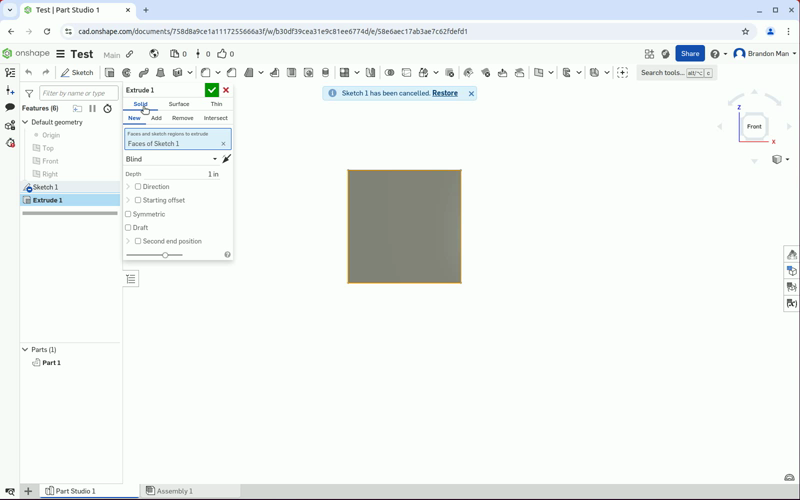
click(143, 106)
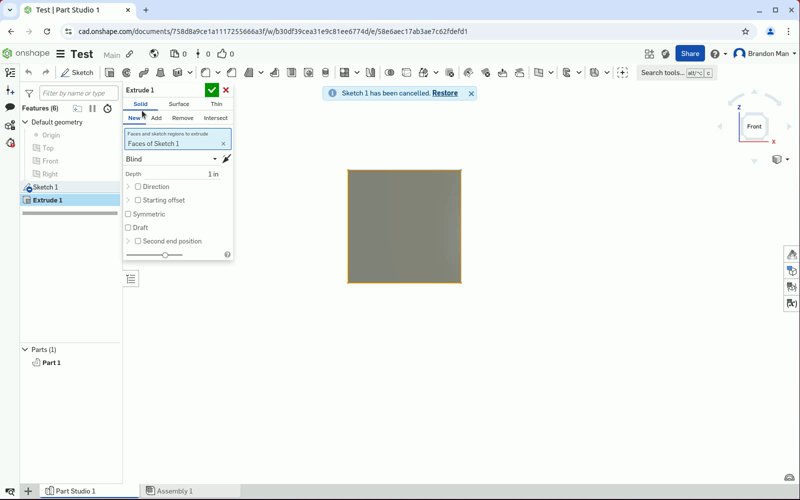
mouse_move(137, 120)
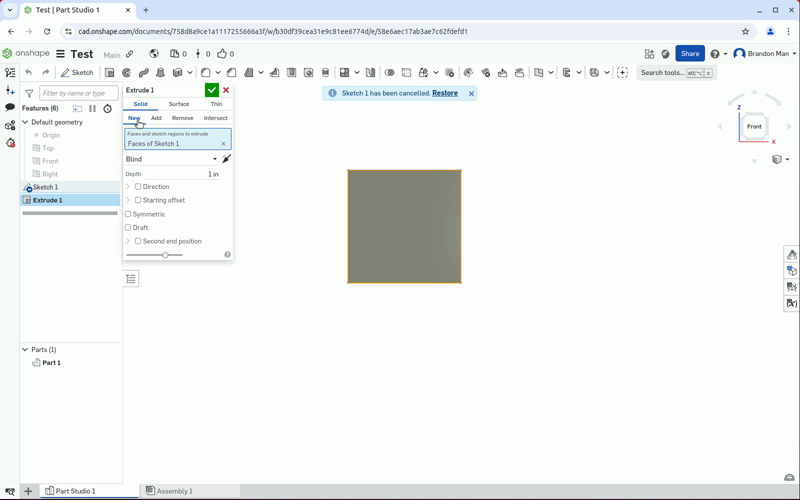
click(137, 120)
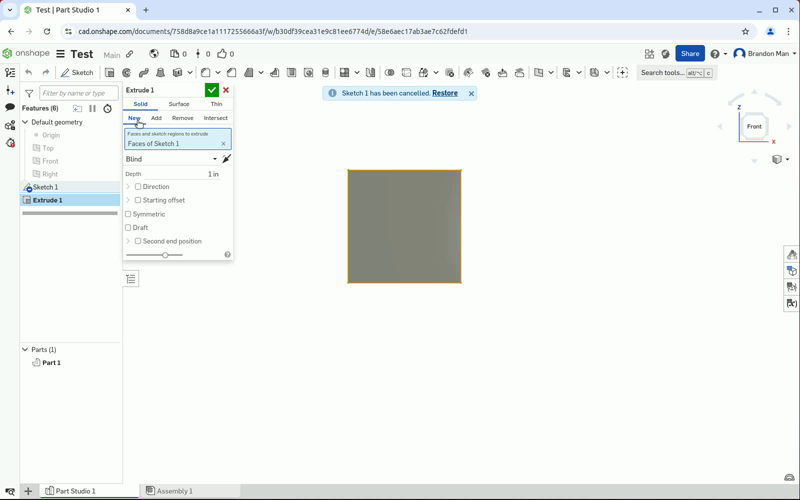
key(tab, 4)
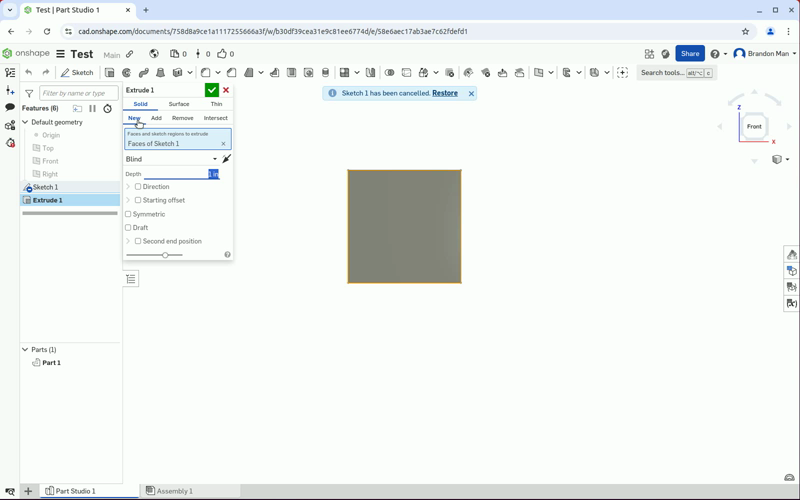
text(23.108)
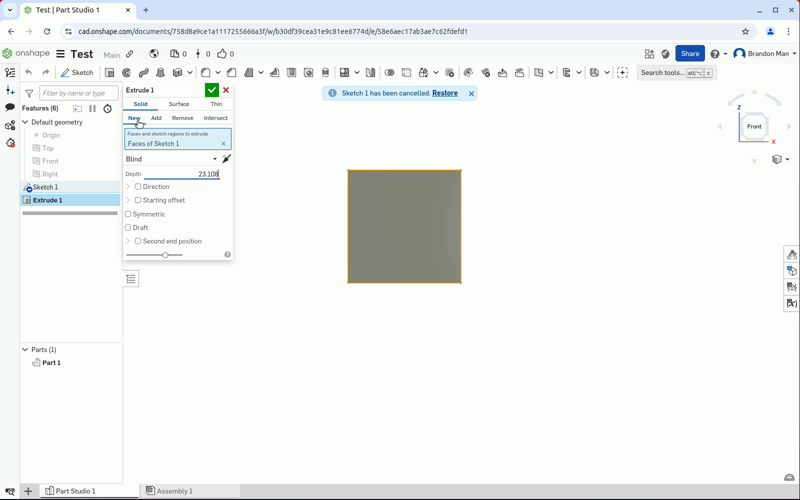
key(enter)
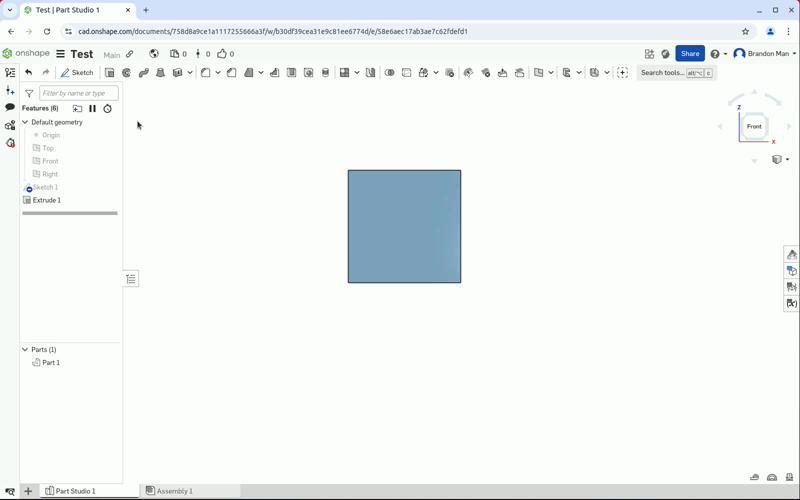
key(shift+h)
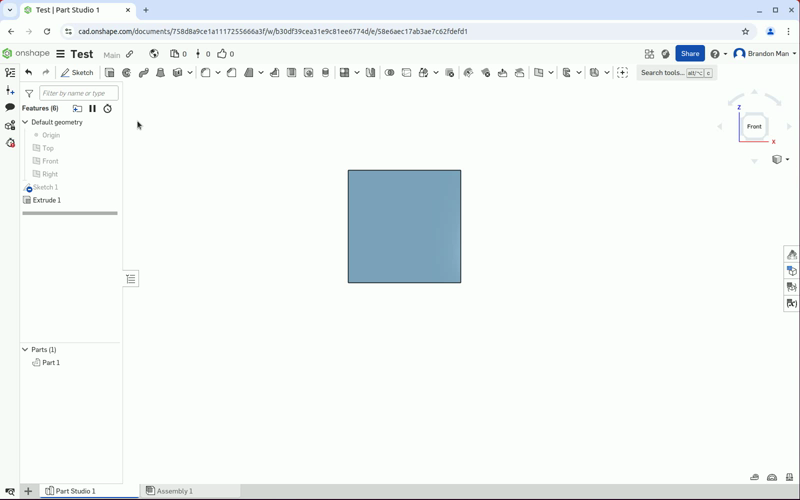
key(shift+h)
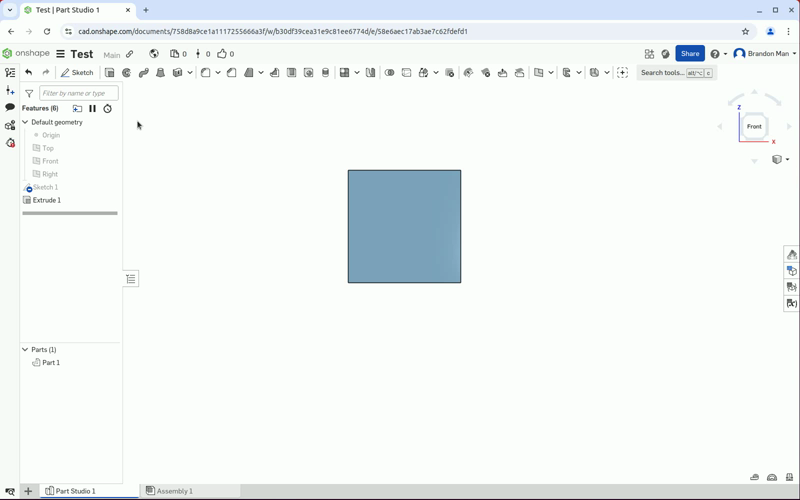
mouse_move(73, 189)
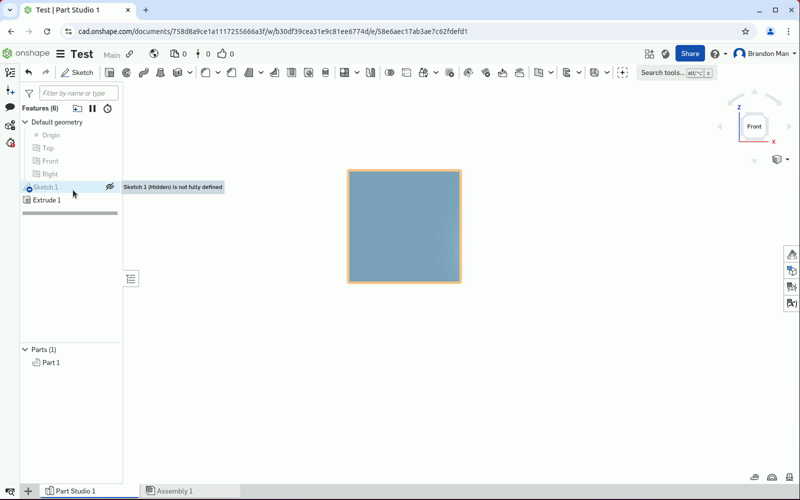
click(73, 189)
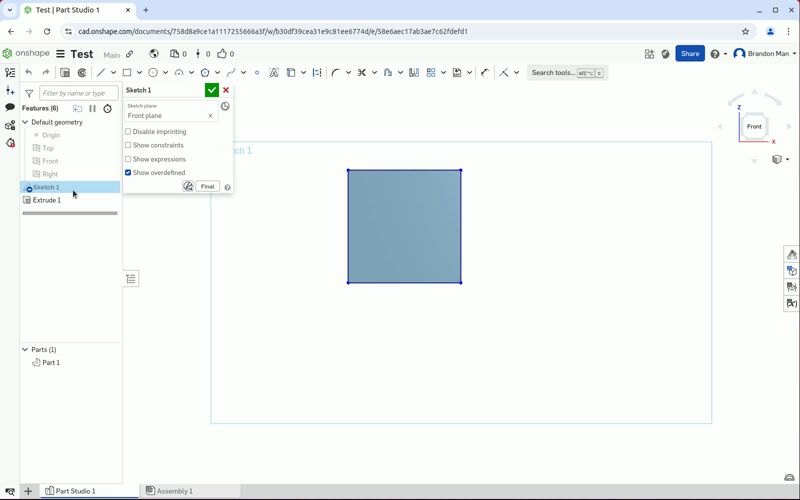
mouse_move(229, 92)
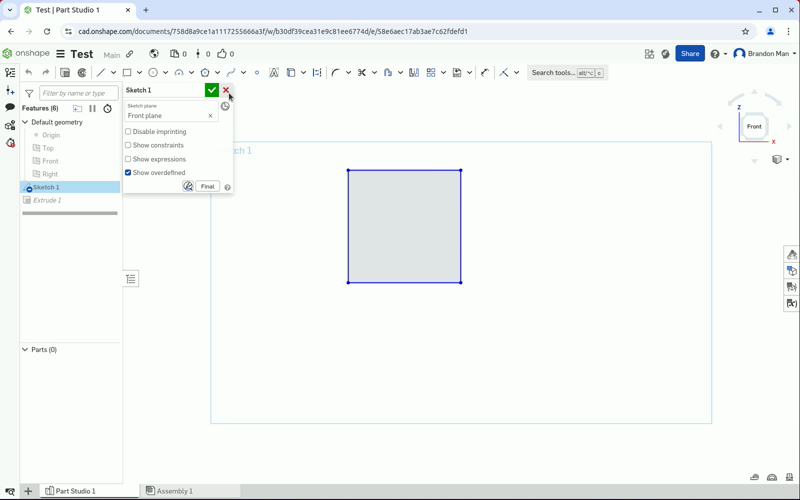
click(229, 92)
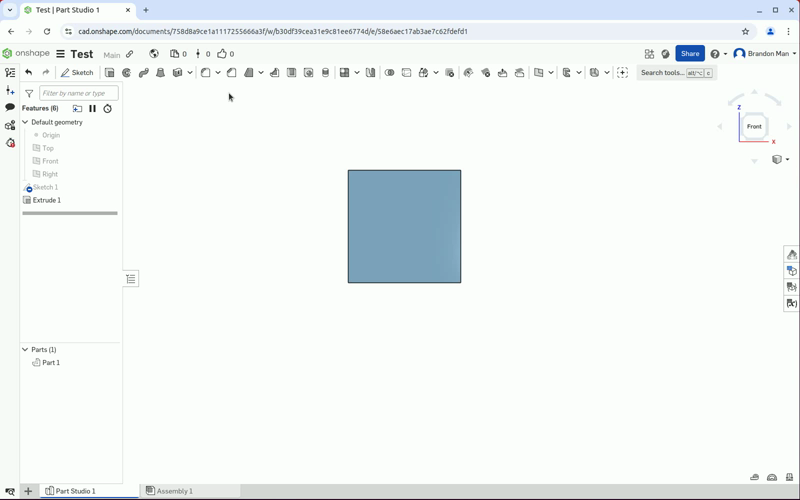
mouse_move(541, 75)
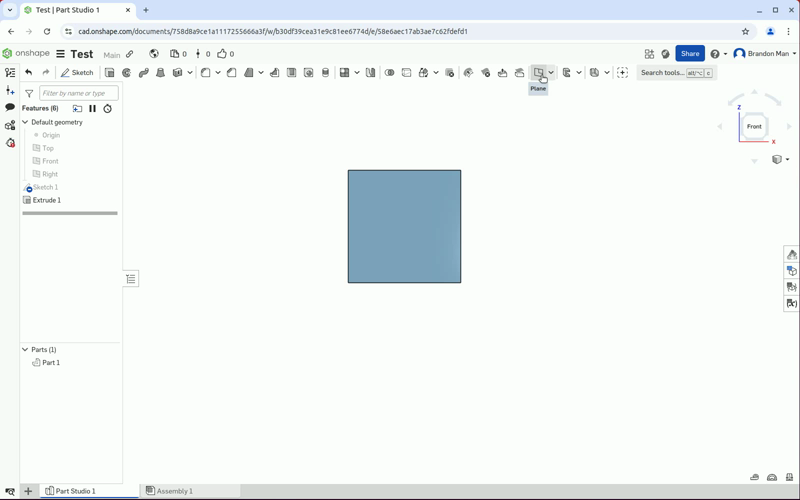
click(541, 75)
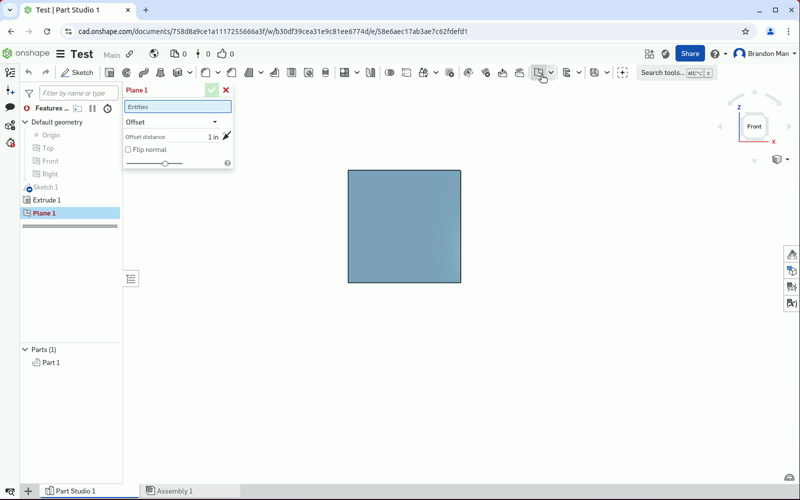
mouse_move(73, 163)
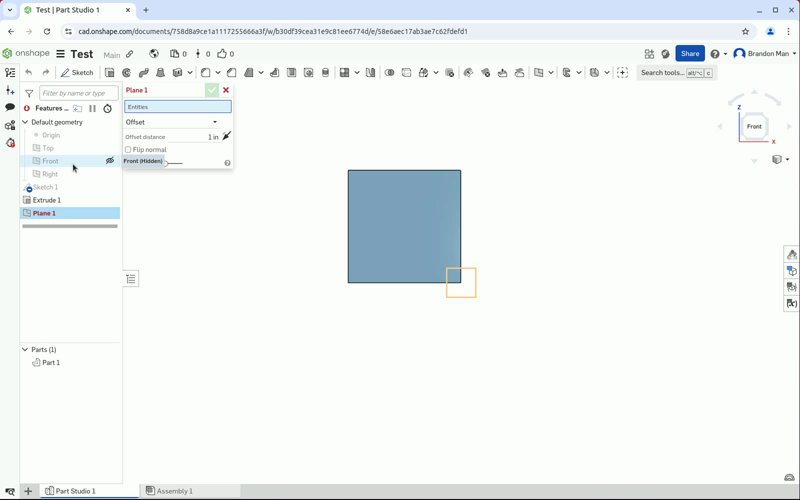
click(73, 163)
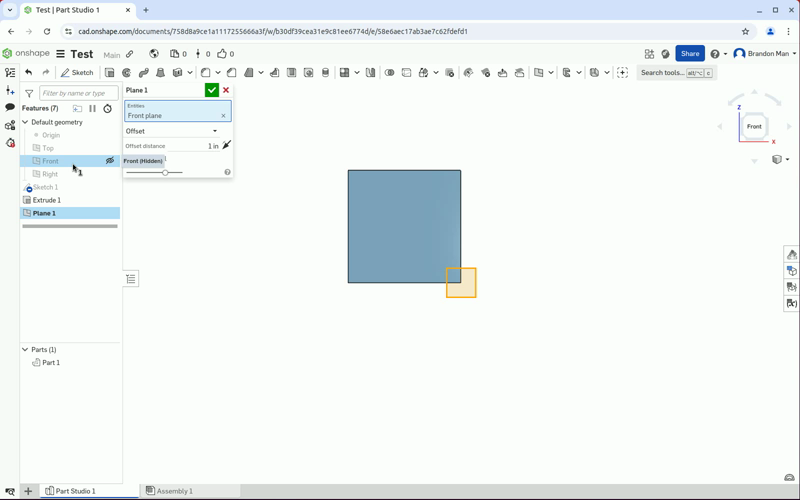
key(tab, 2)
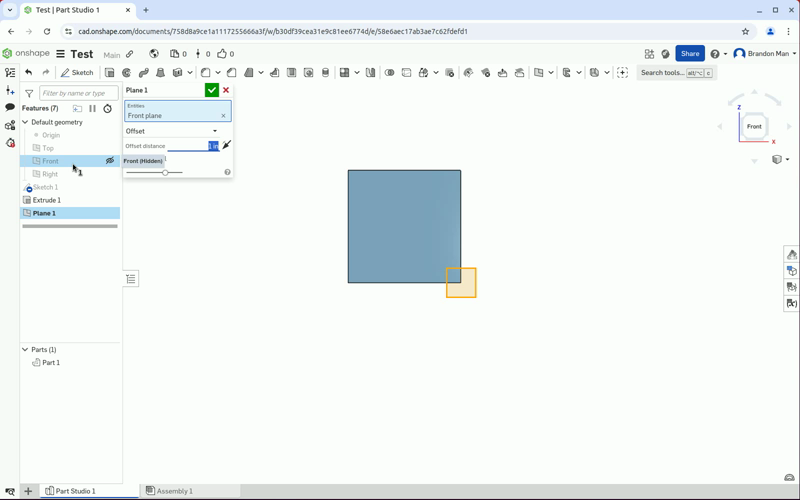
text(23.108)
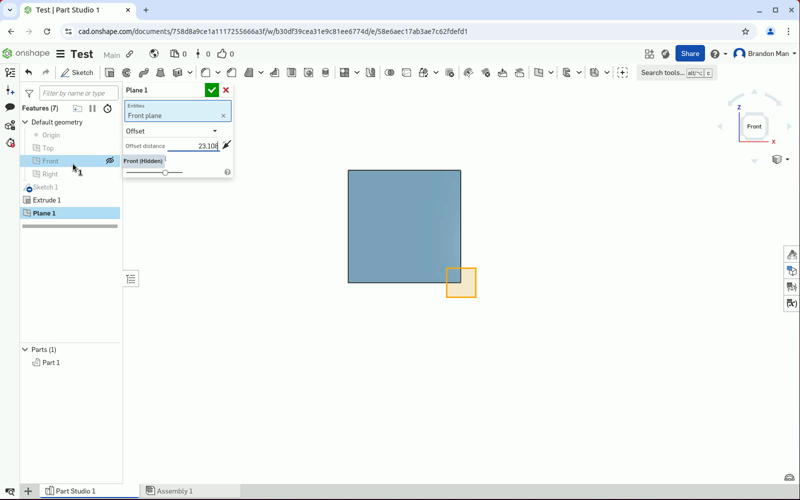
key(enter, 2)
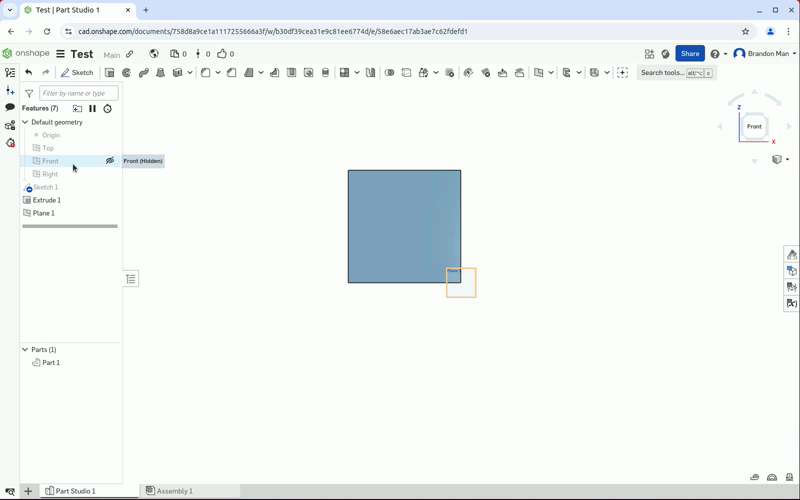
key(shift+s)
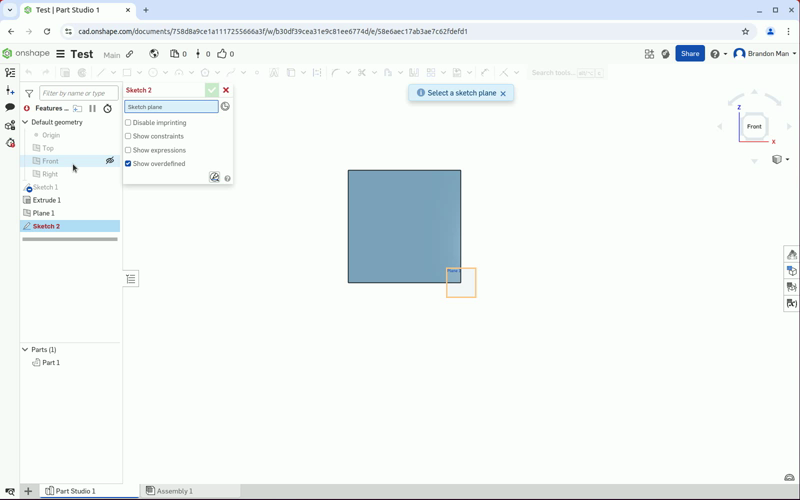
mouse_move(73, 215)
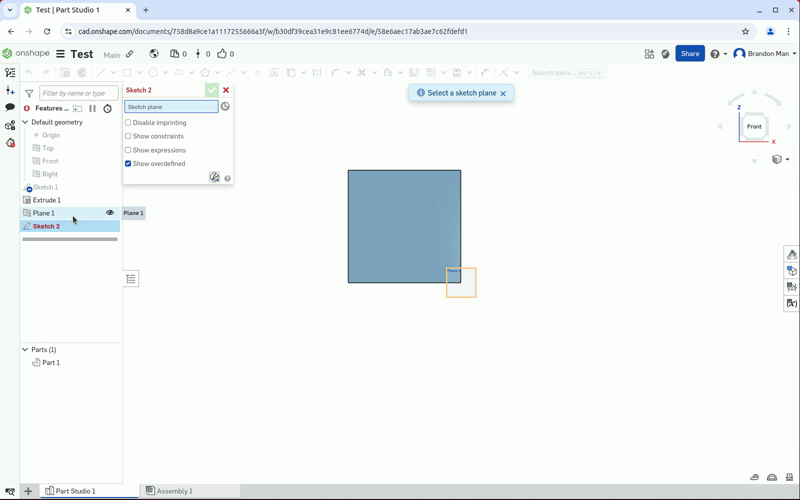
click(73, 215)
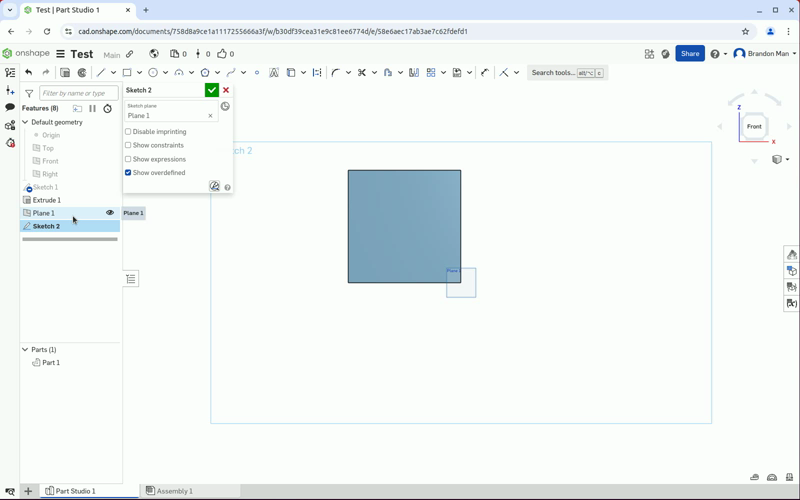
mouse_move(73, 352)
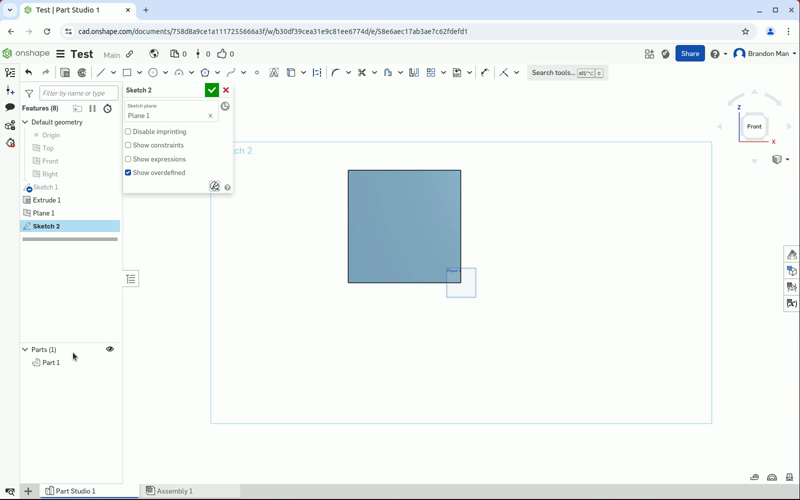
key(y)
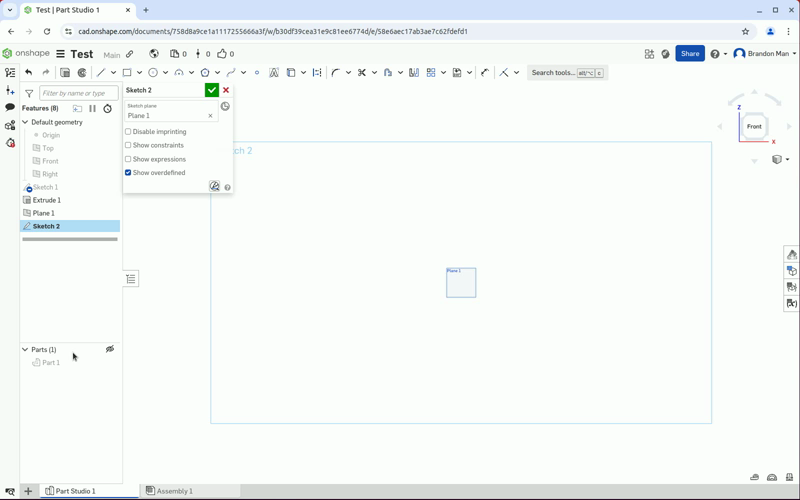
key(l)
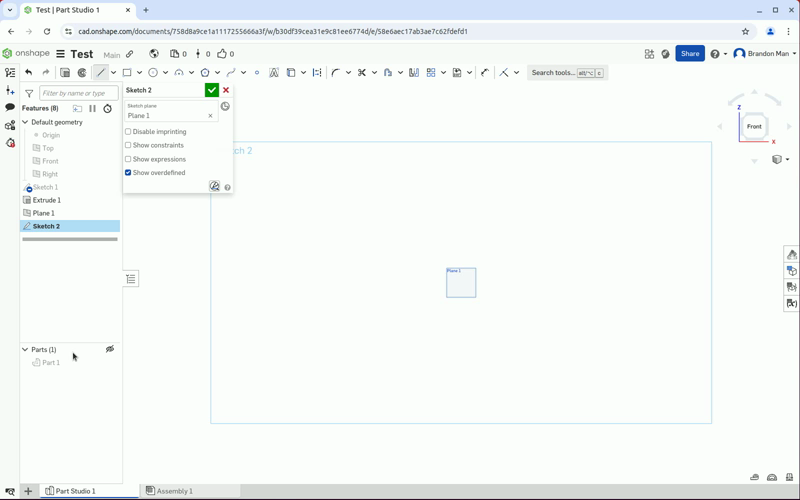
key_down(shift)
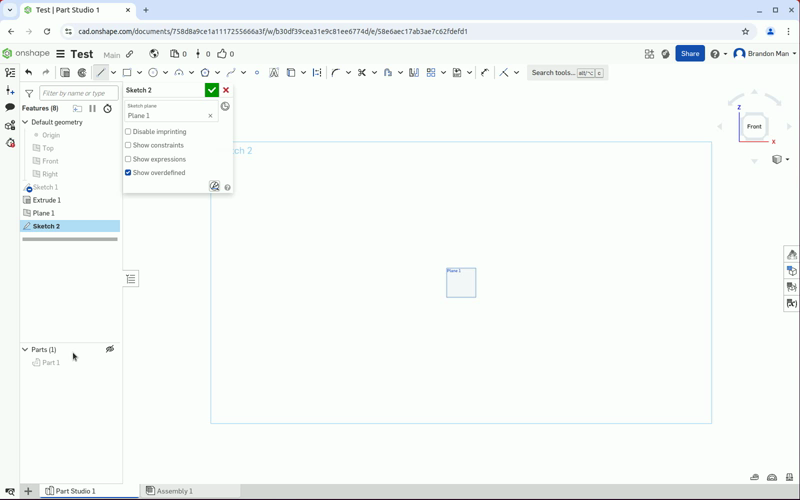
mouse_move(352, 278)
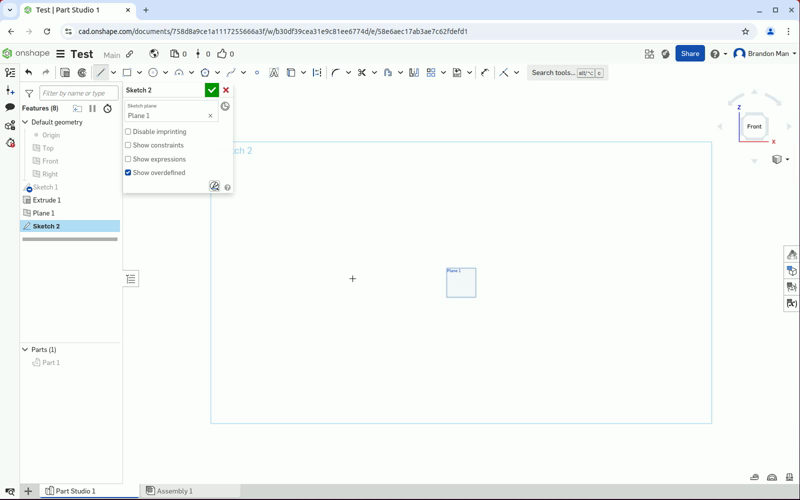
click(352, 278)
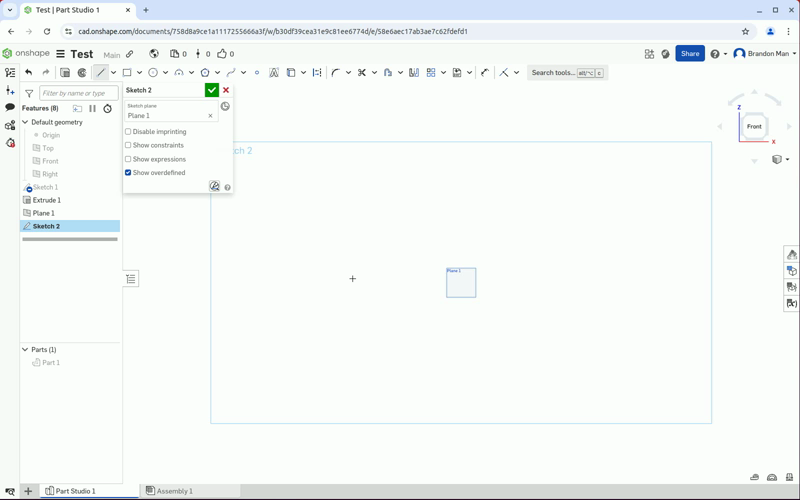
key_up(shift)
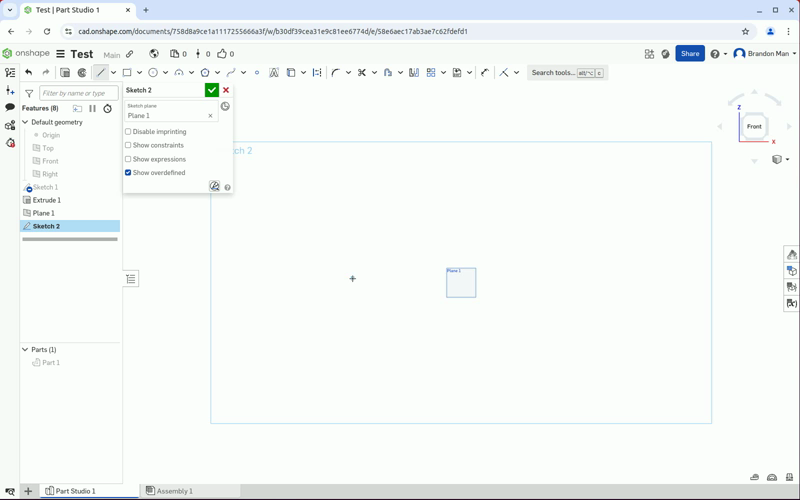
key_down(shift)
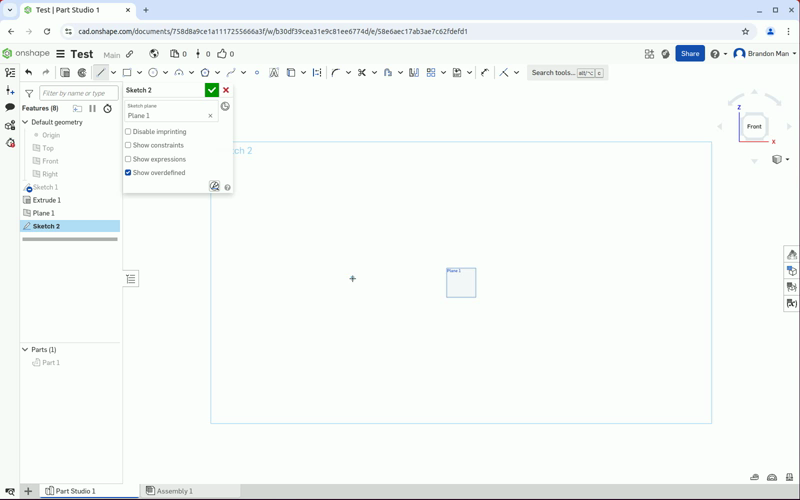
mouse_move(457, 278)
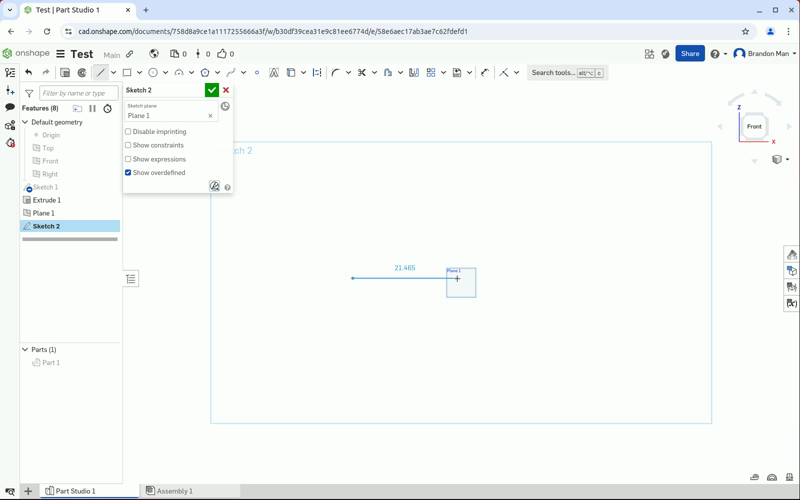
click(457, 278)
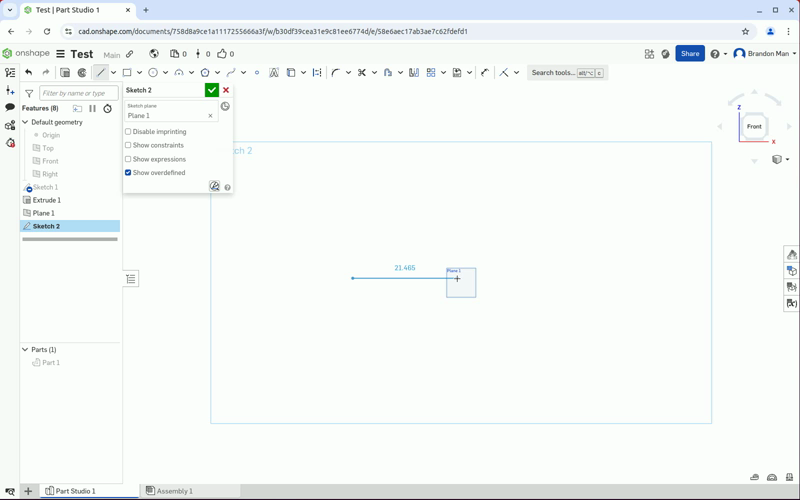
key_up(shift)
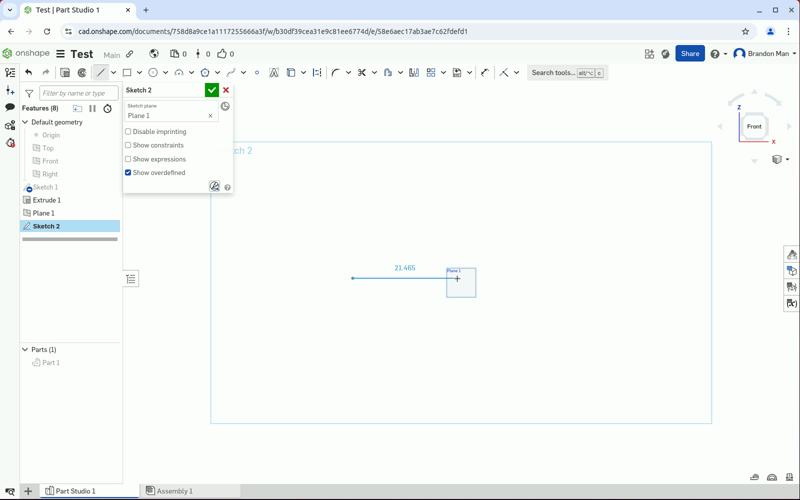
key_down(shift)
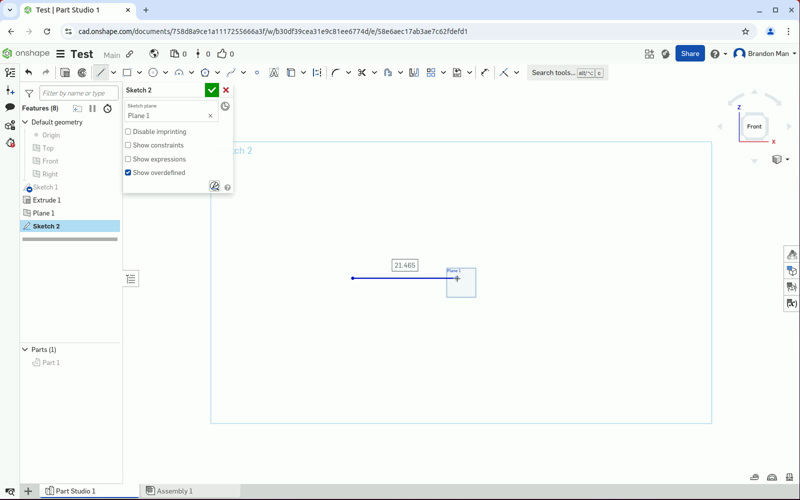
mouse_move(457, 174)
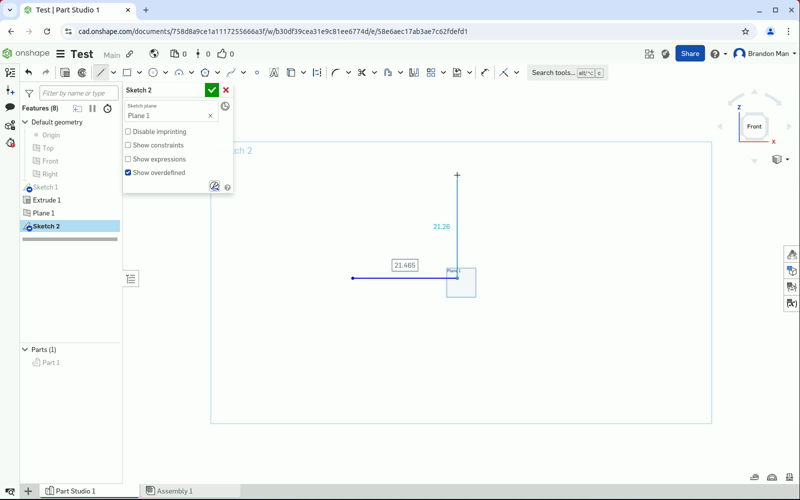
click(457, 174)
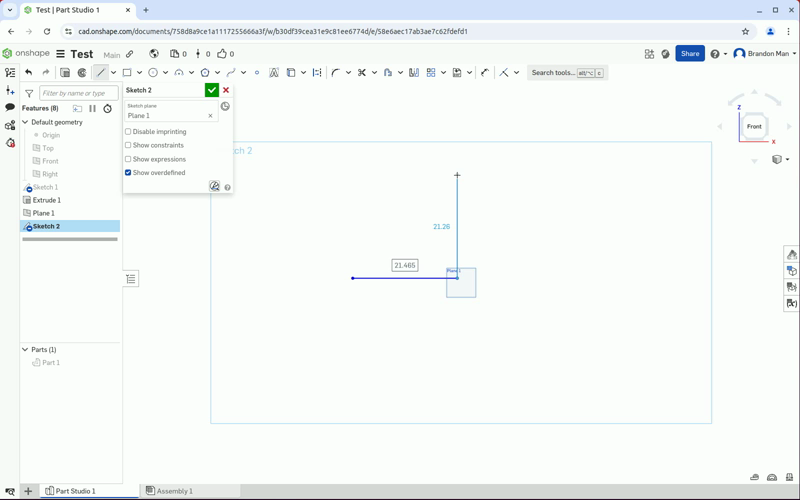
key_up(shift)
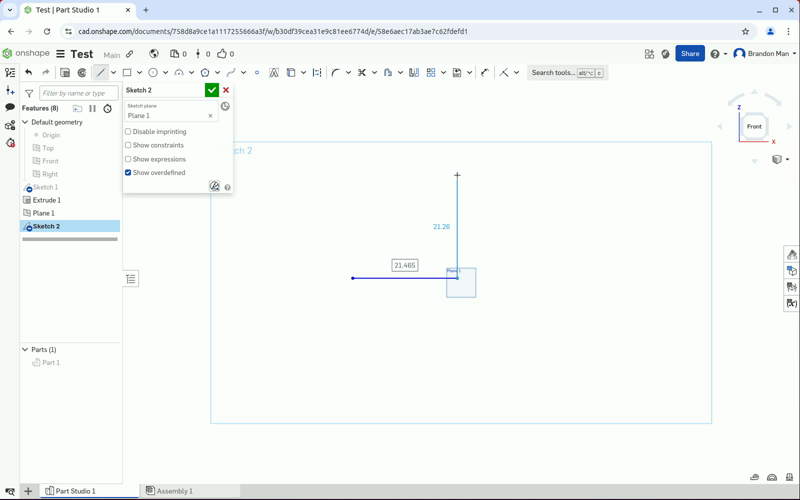
key_down(shift)
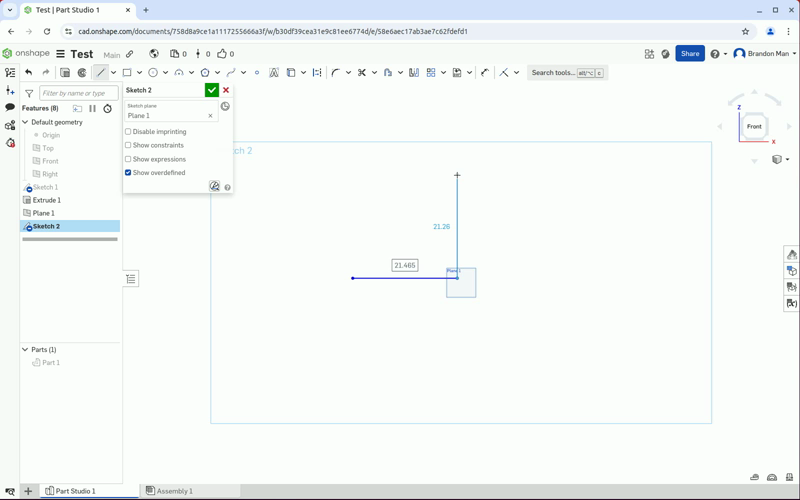
mouse_move(352, 174)
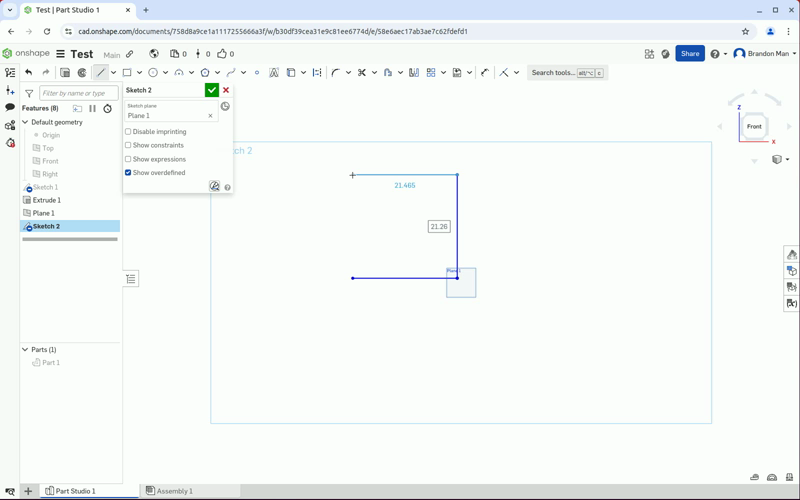
click(352, 174)
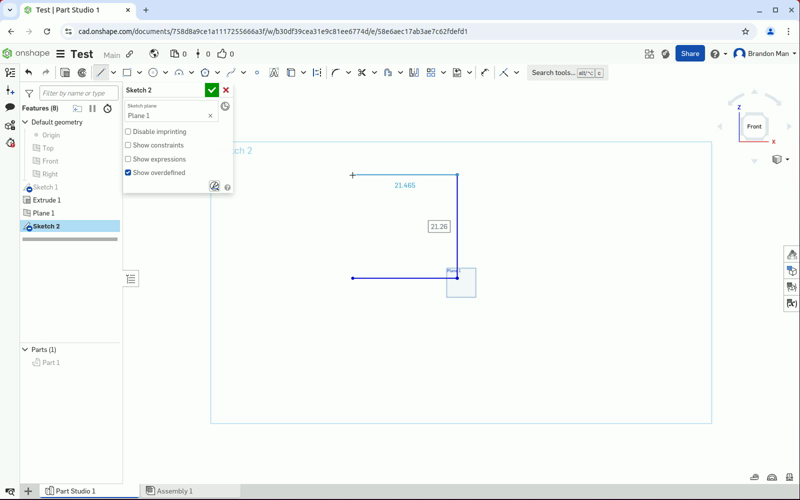
key_up(shift)
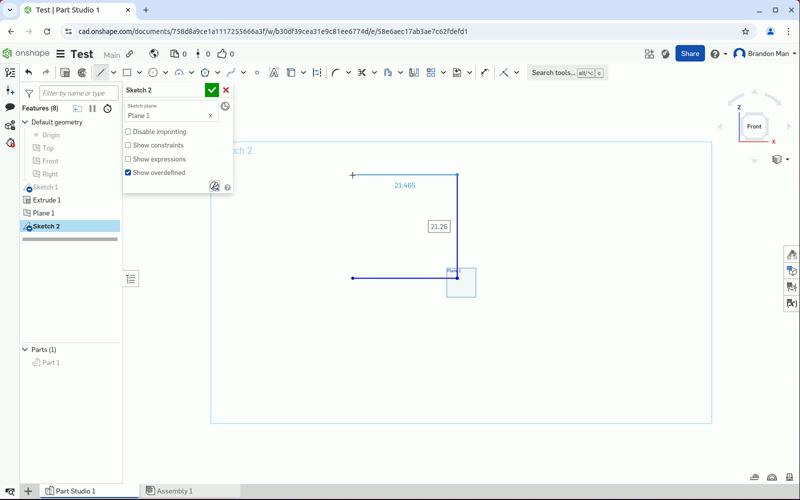
key_down(shift)
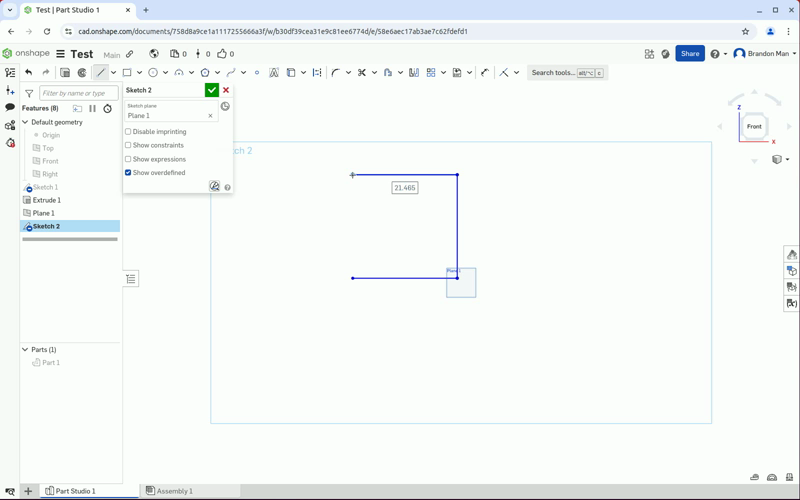
mouse_move(352, 278)
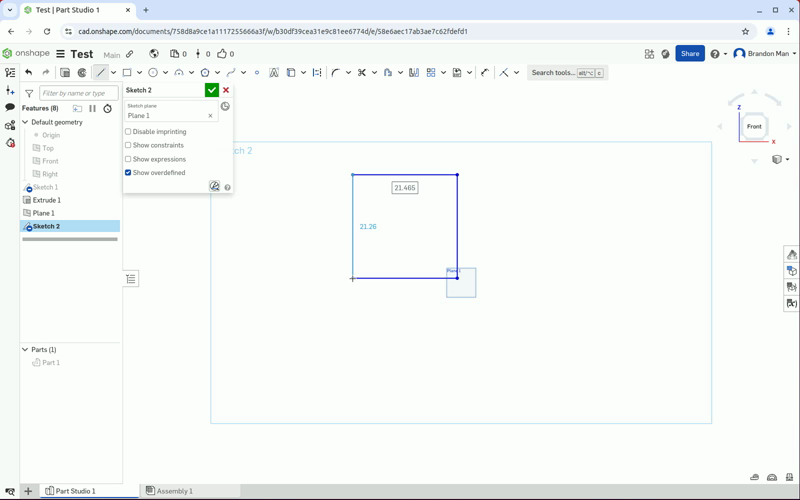
key_up(shift)
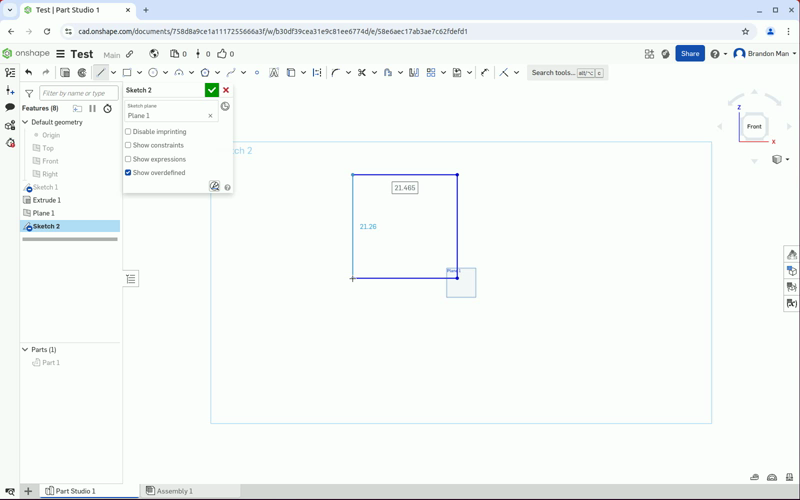
click(352, 278)
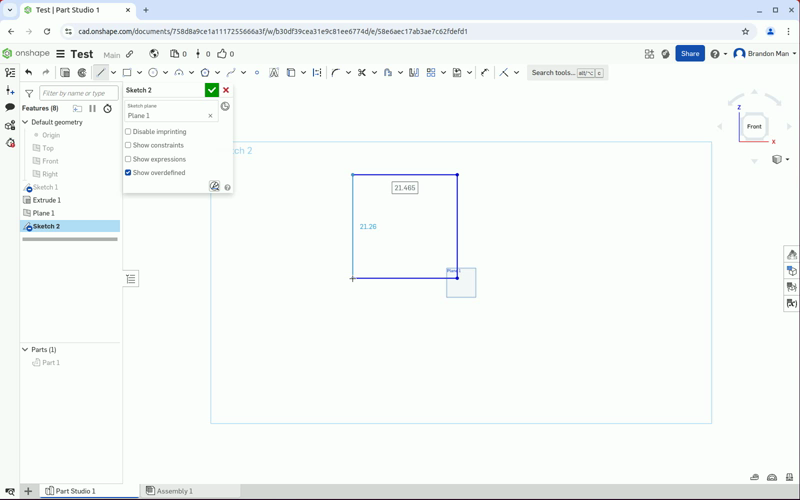
key(esc)
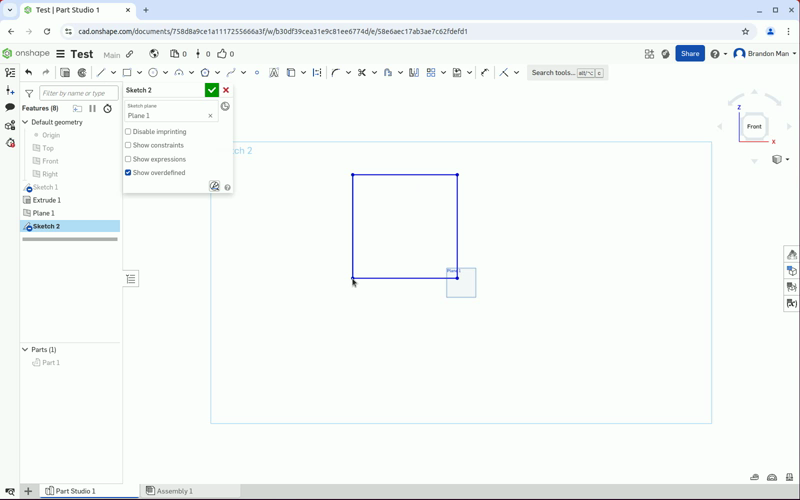
mouse_move(377, 193)
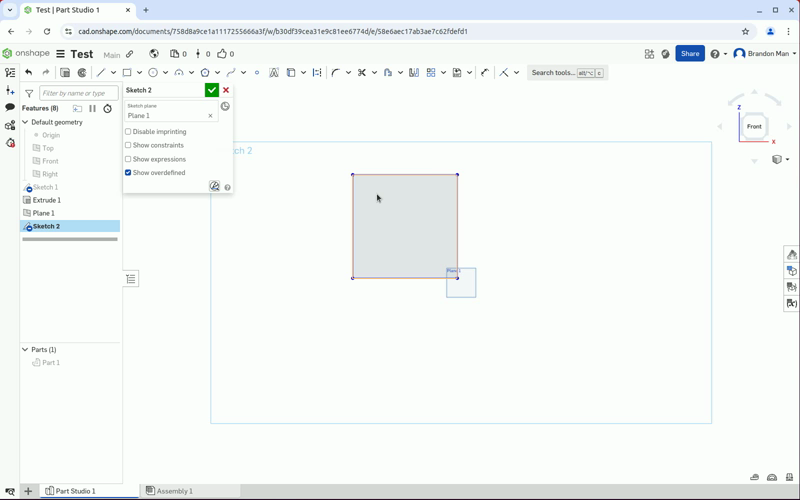
click(377, 193)
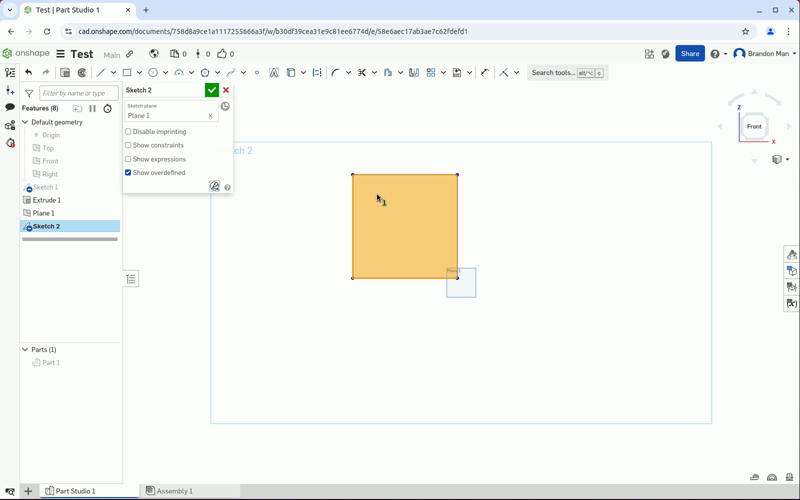
mouse_move(73, 352)
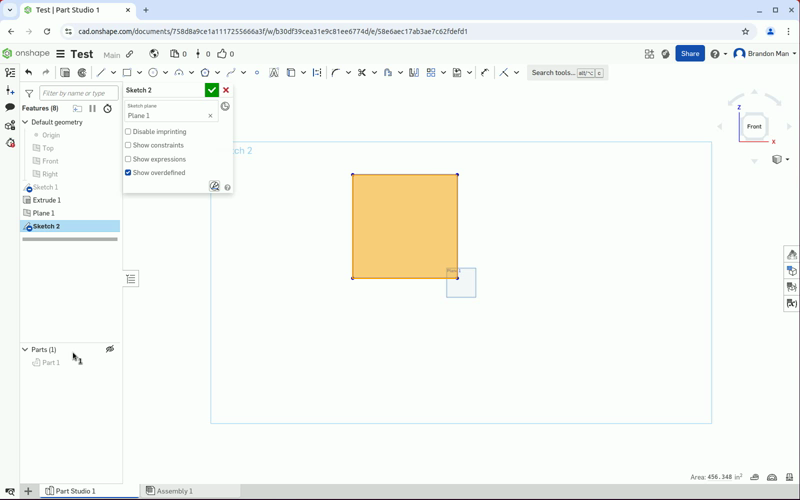
key(shift+y)
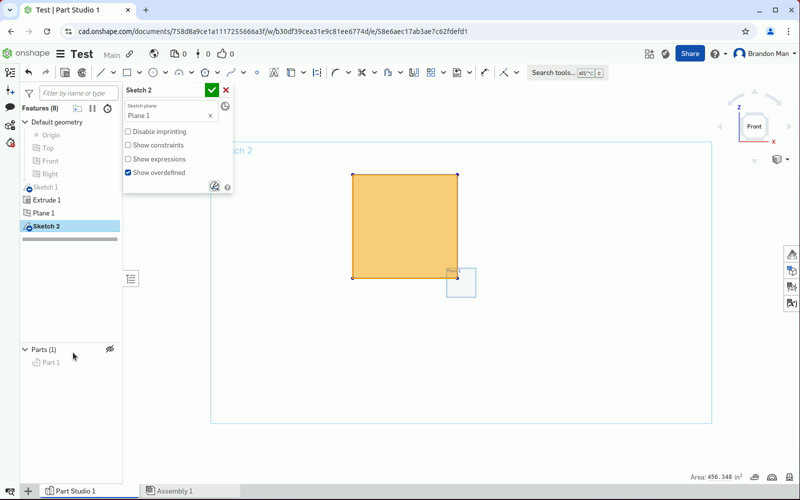
key(shift+e)
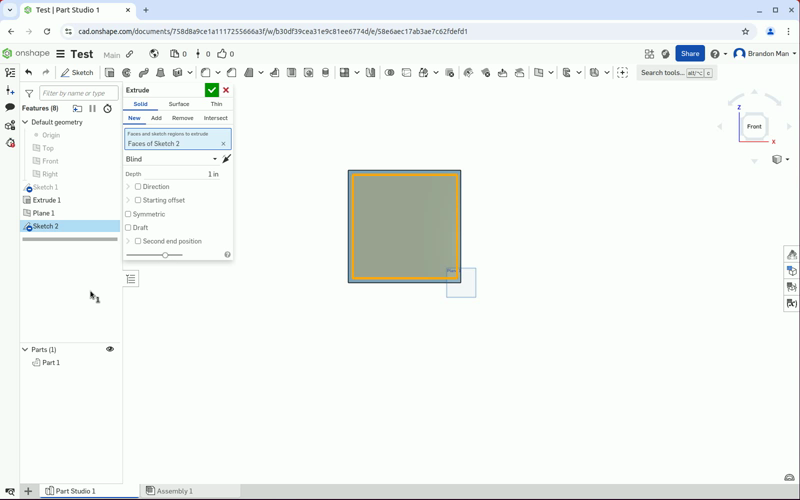
mouse_move(143, 106)
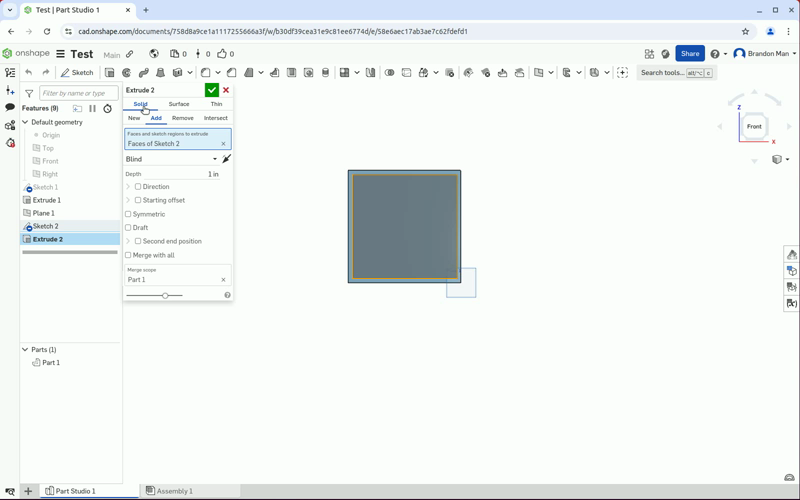
click(143, 106)
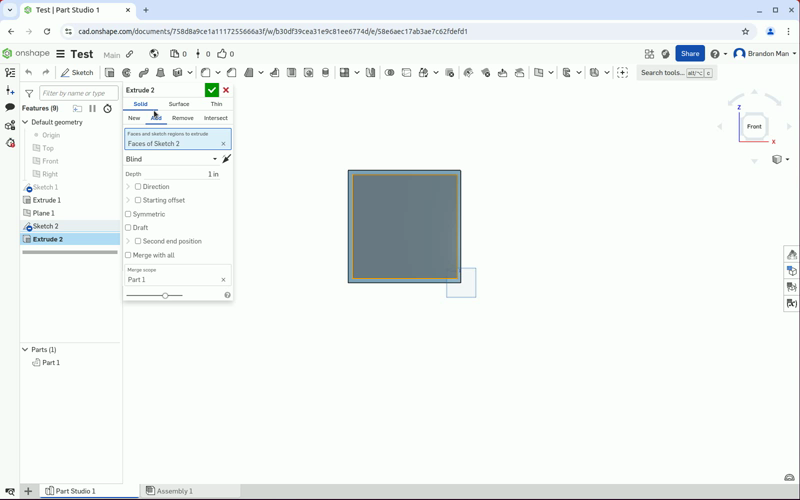
mouse_move(186, 120)
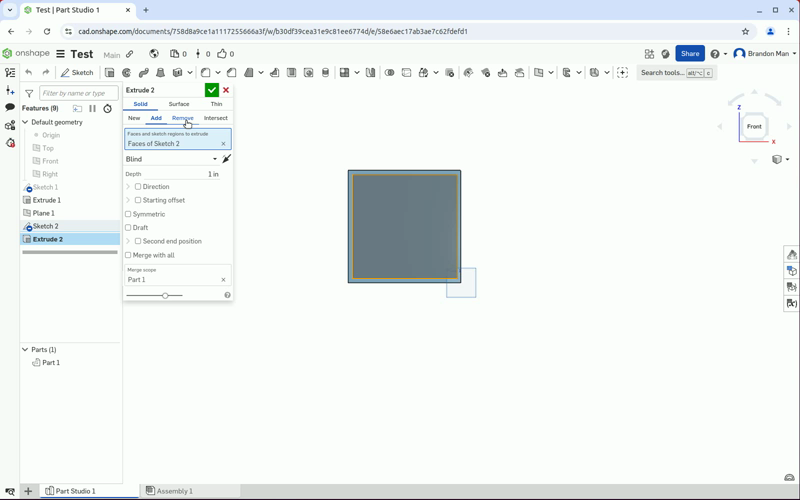
click(186, 120)
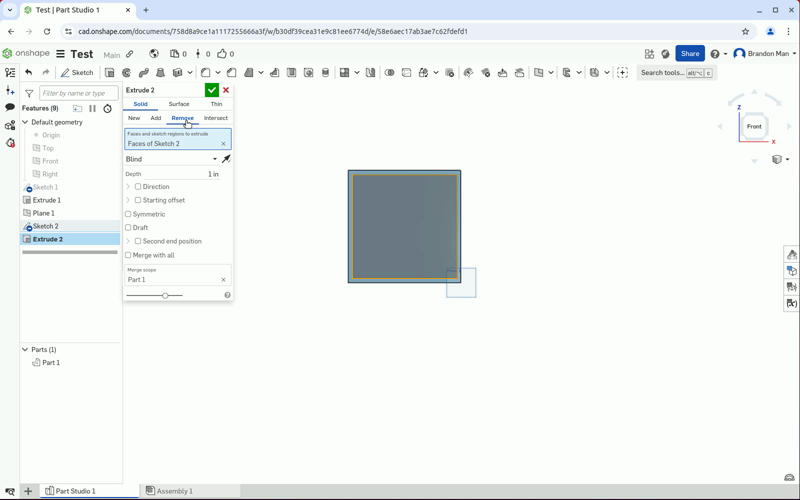
key(tab, 4)
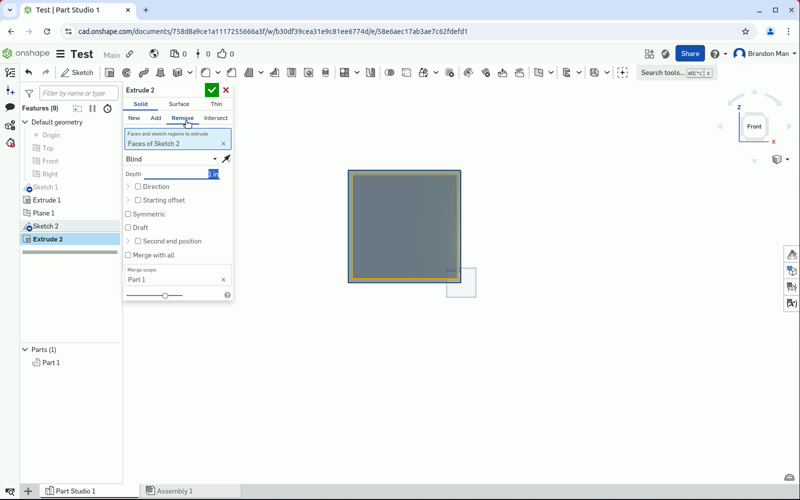
text(21.905)
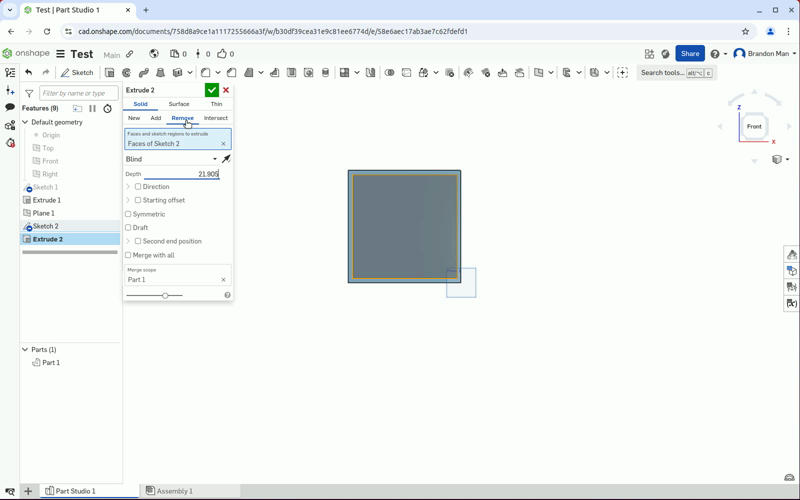
key(tab, 6)
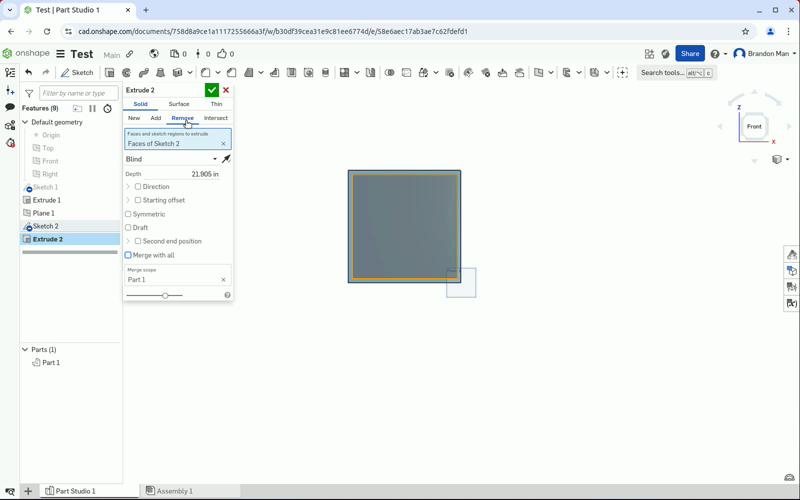
key(space)
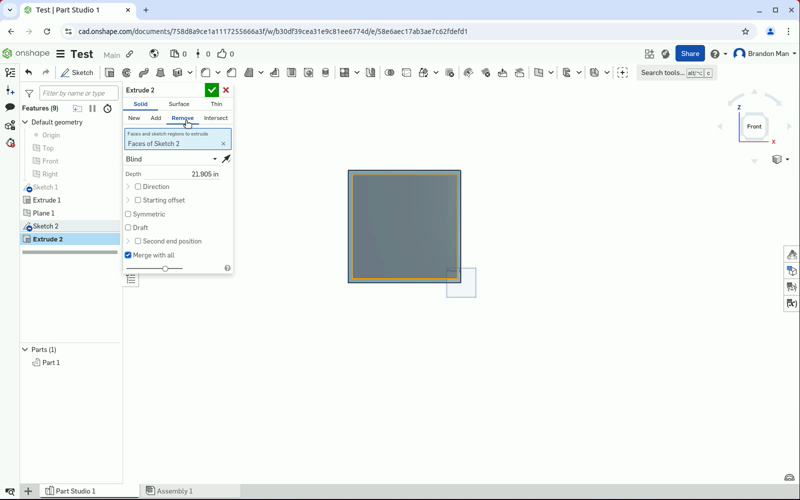
key(enter)
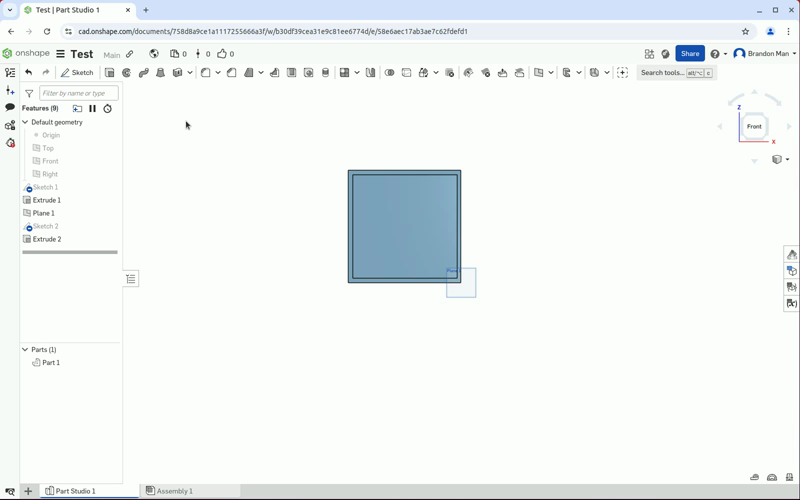
key(shift+h)
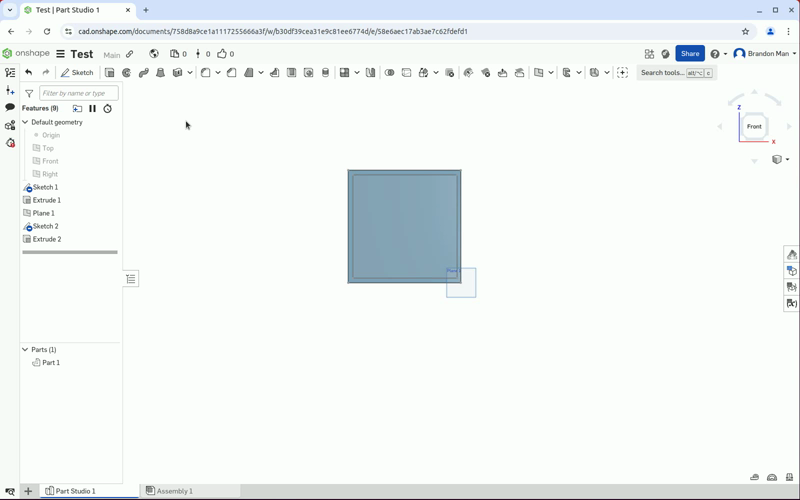
key(shift+h)
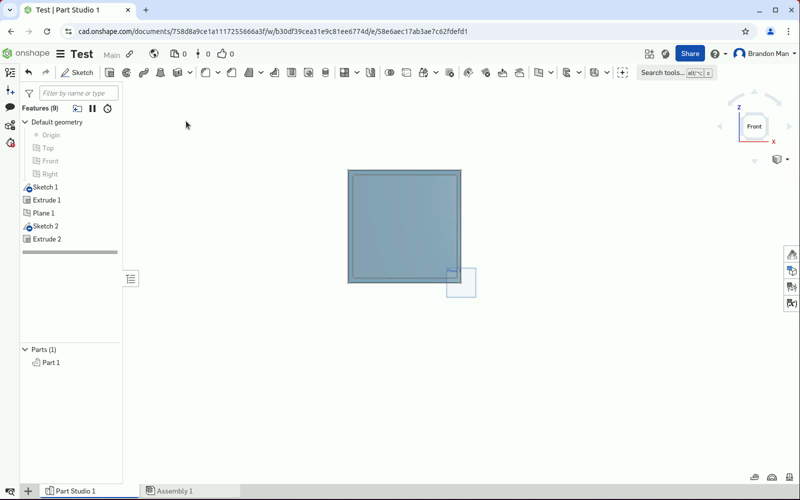
key(shift+7)
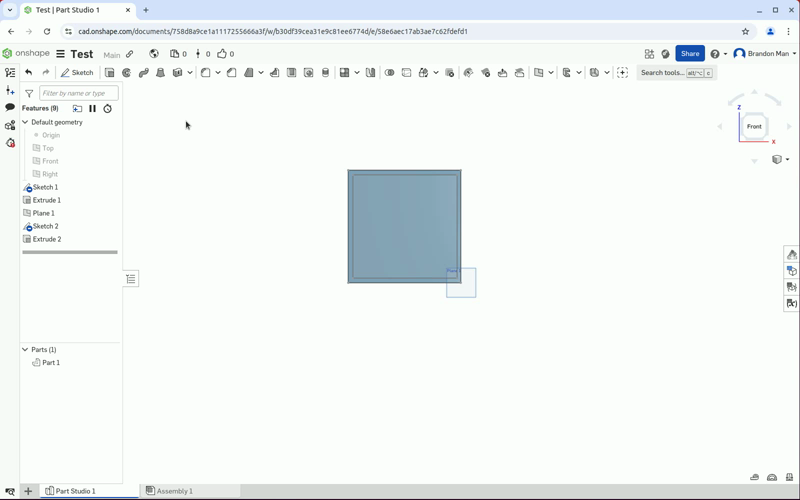
key(left, 2)
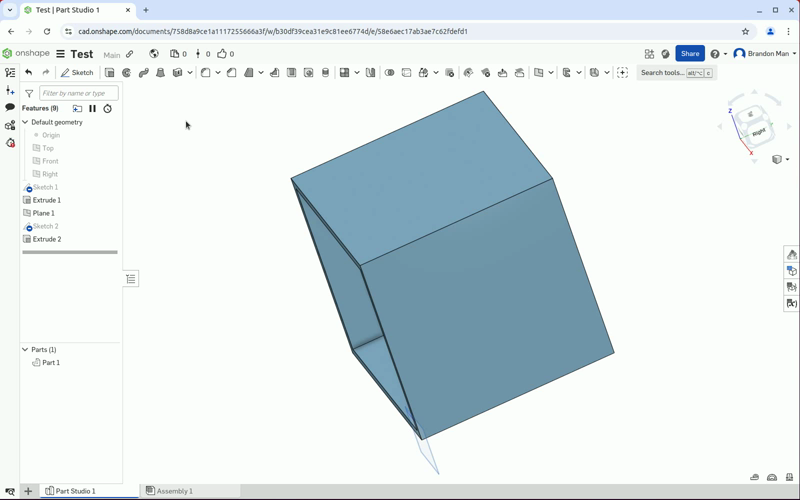
key(down, 2)
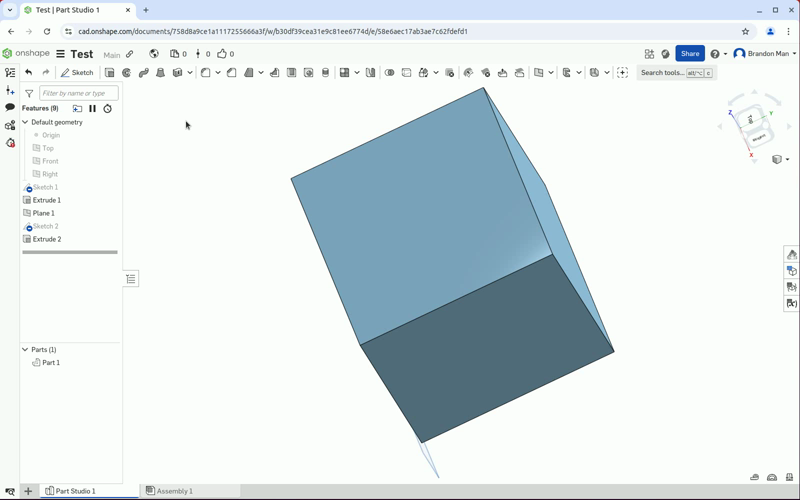
key(up, 2)
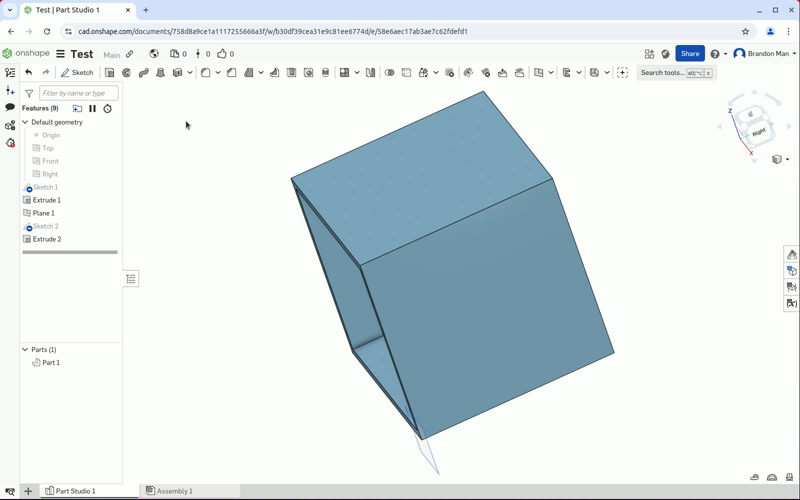
key(right, 2)
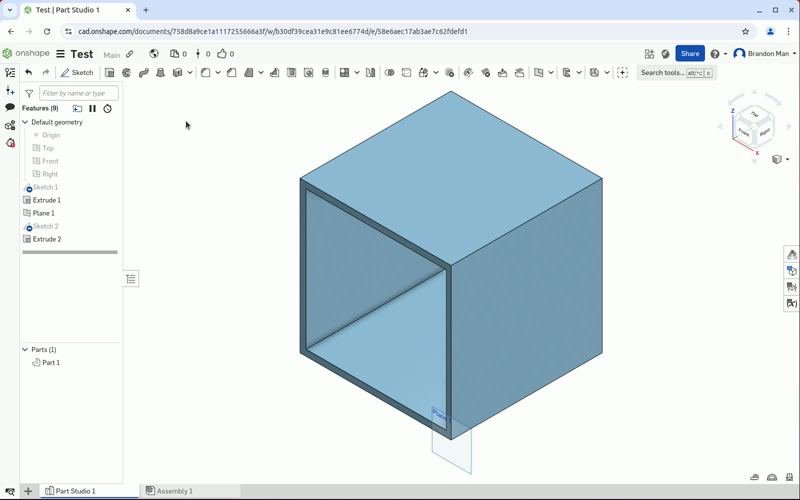
mouse_move(73, 189)
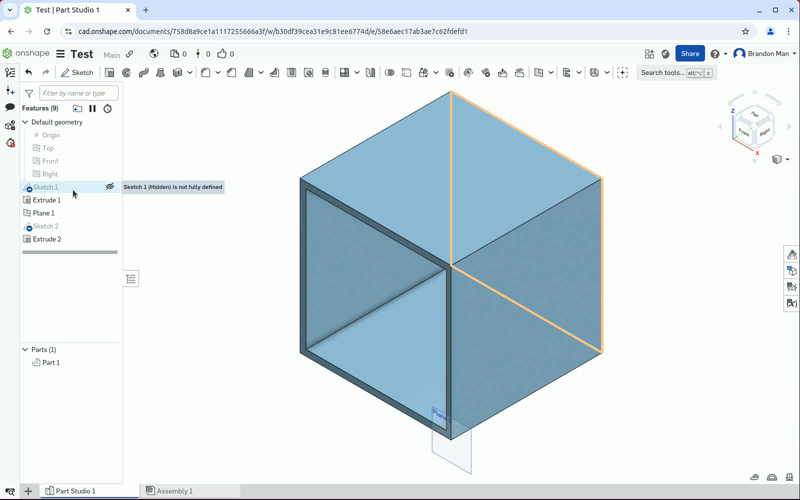
click(73, 189)